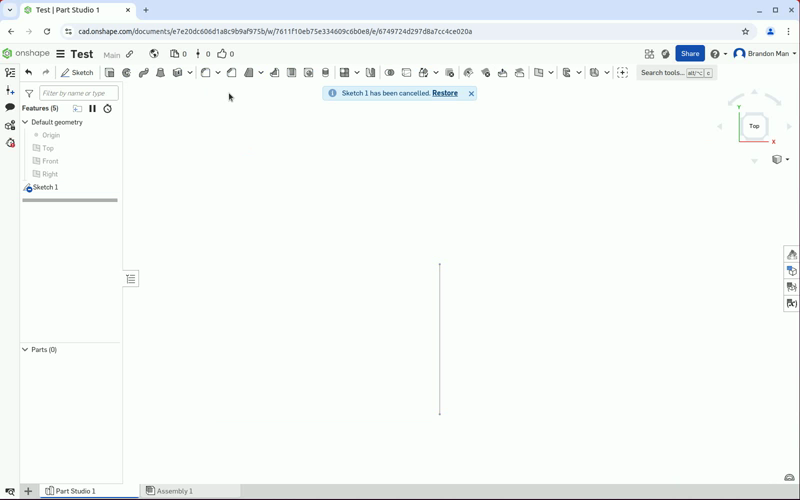
key(shift+h)
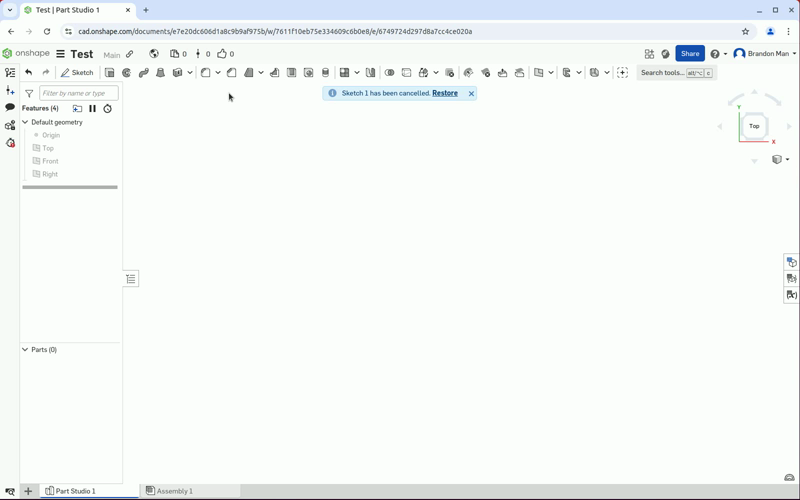
mouse_move(73, 352)
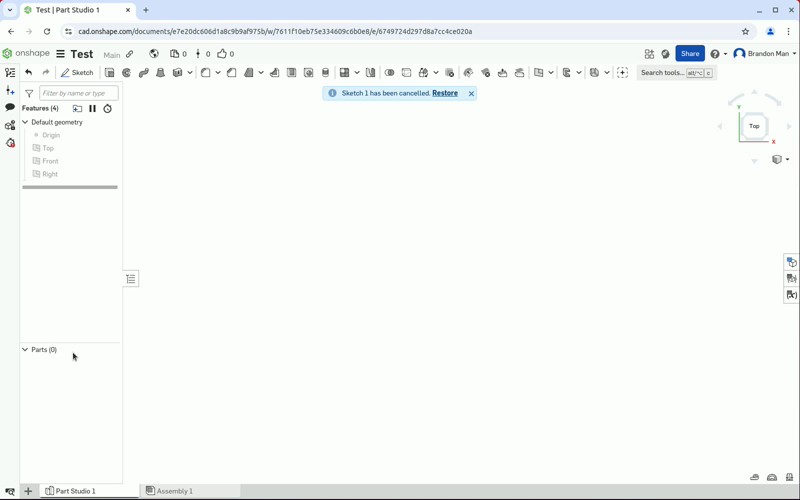
key(y)
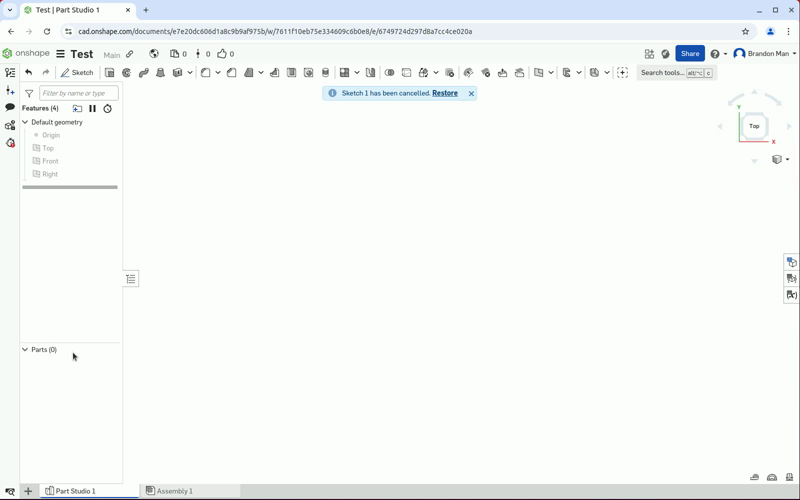
key(shift+p)
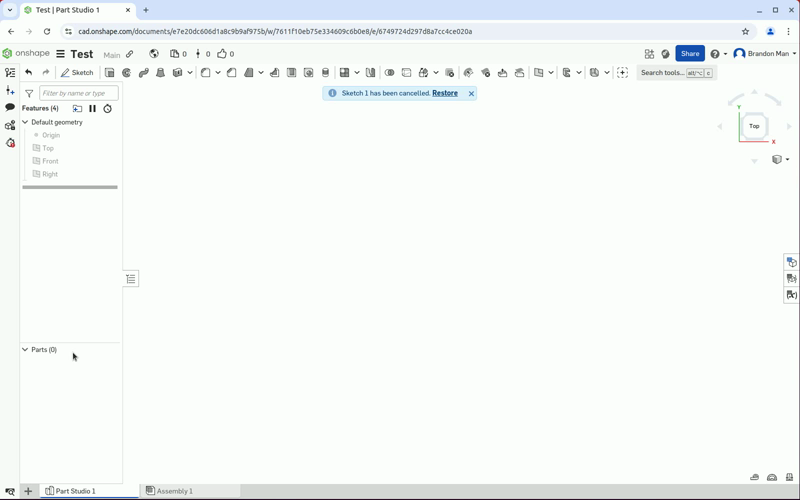
key(space)
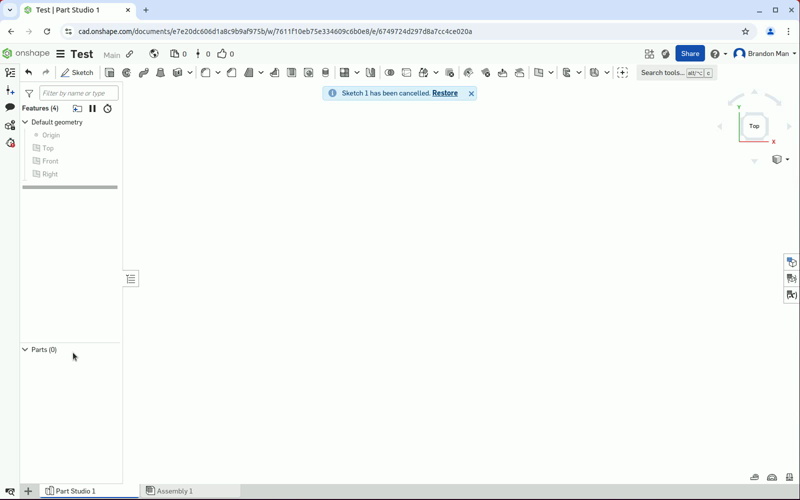
key_down(shift)
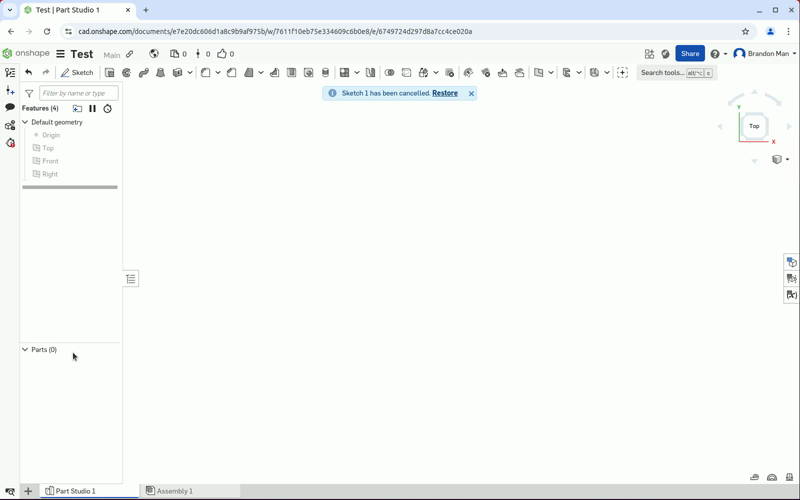
key(up)
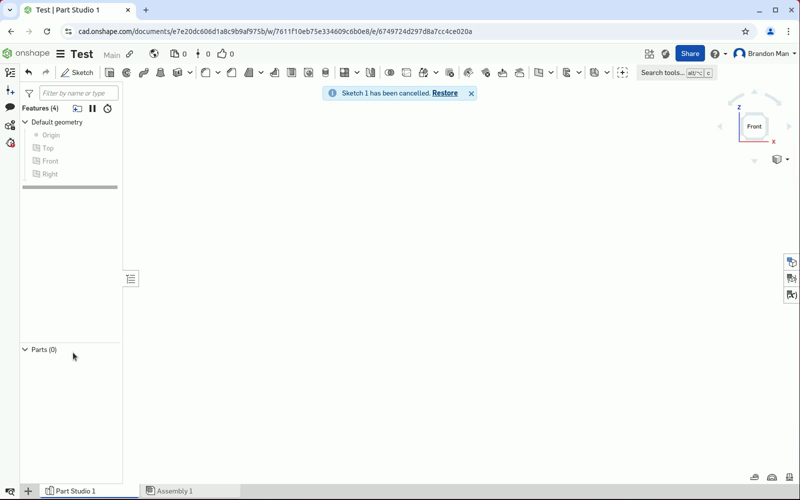
key_up(shift)
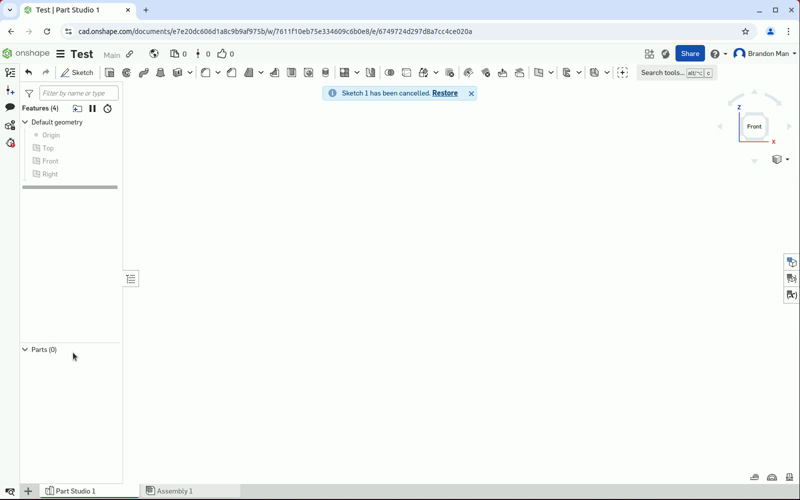
mouse_move(73, 352)
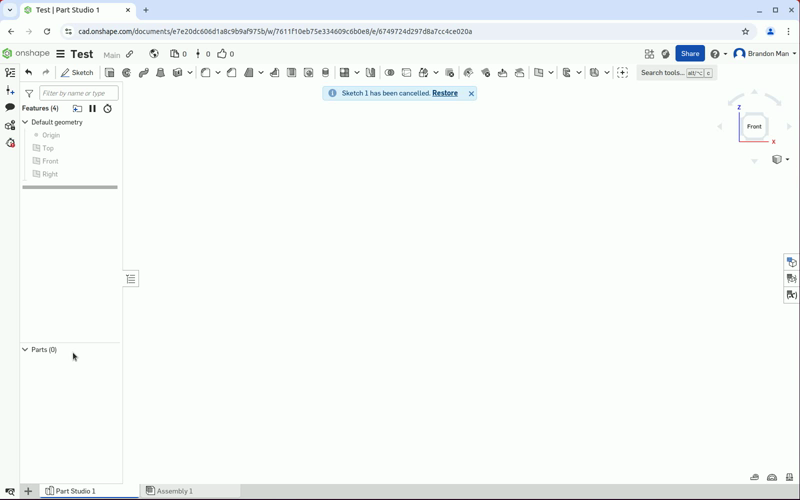
key(shift+y)
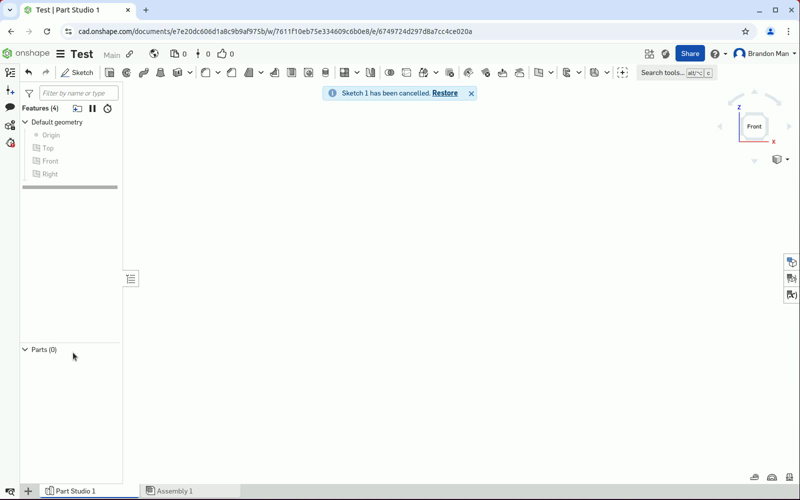
key(shift+s)
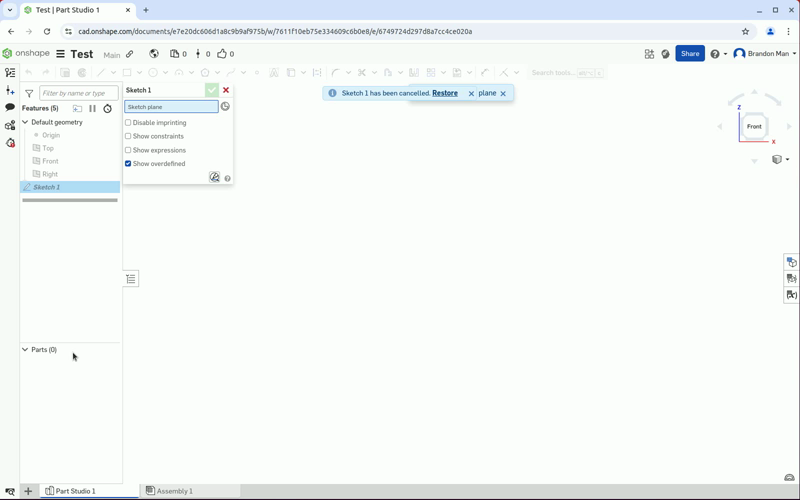
mouse_move(73, 163)
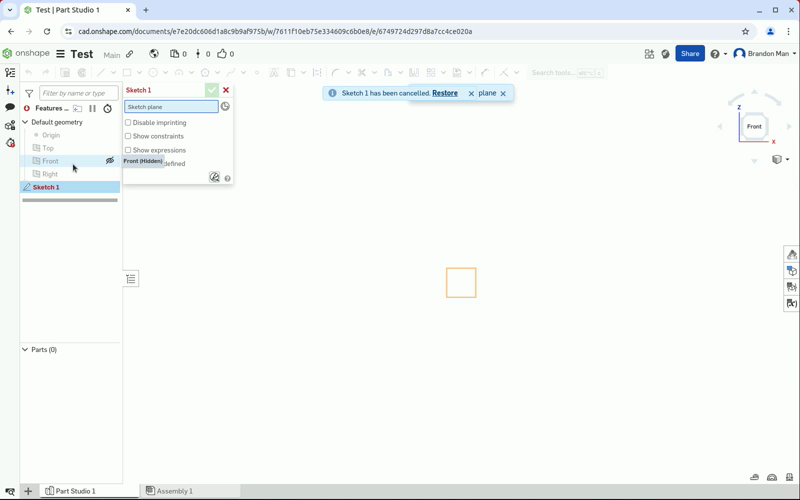
click(73, 163)
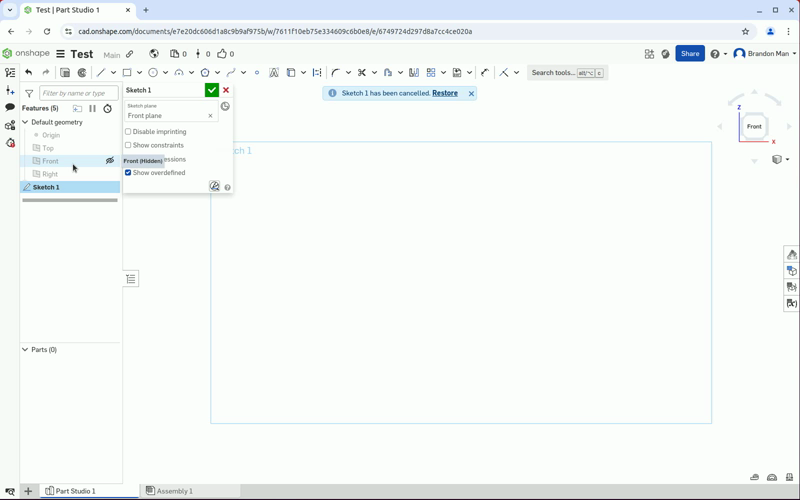
mouse_move(73, 352)
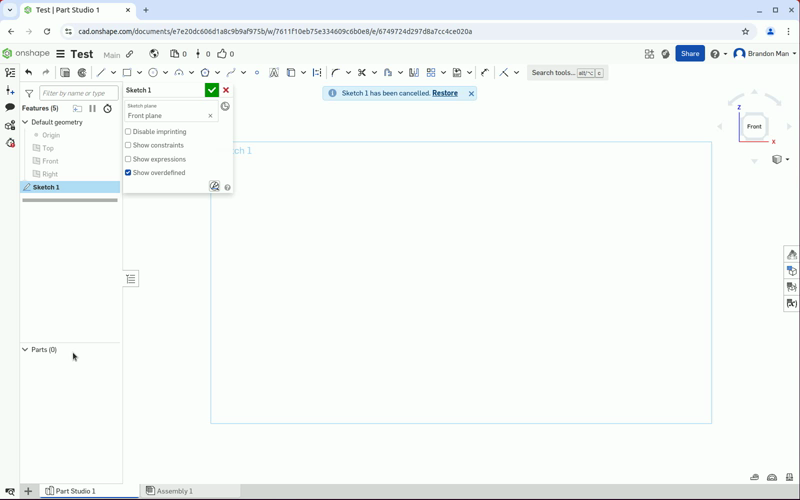
key(y)
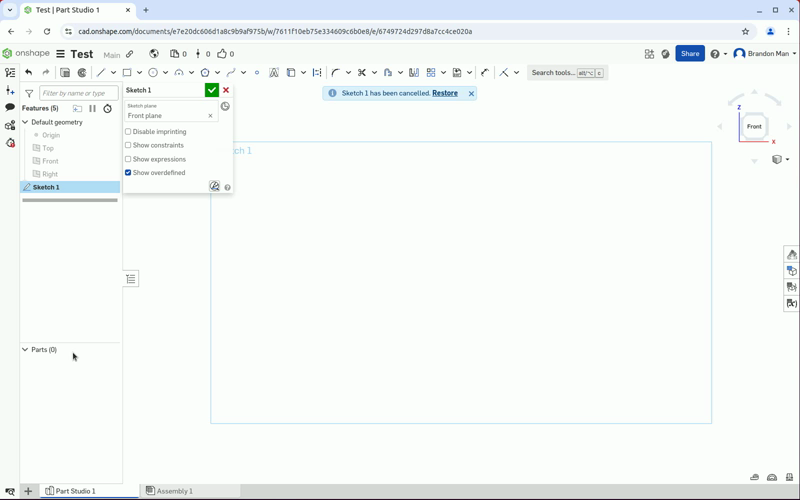
key(l)
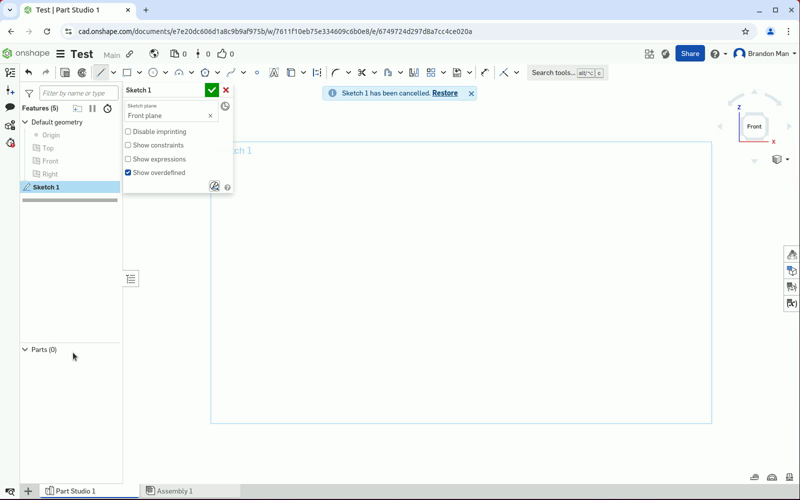
key_down(shift)
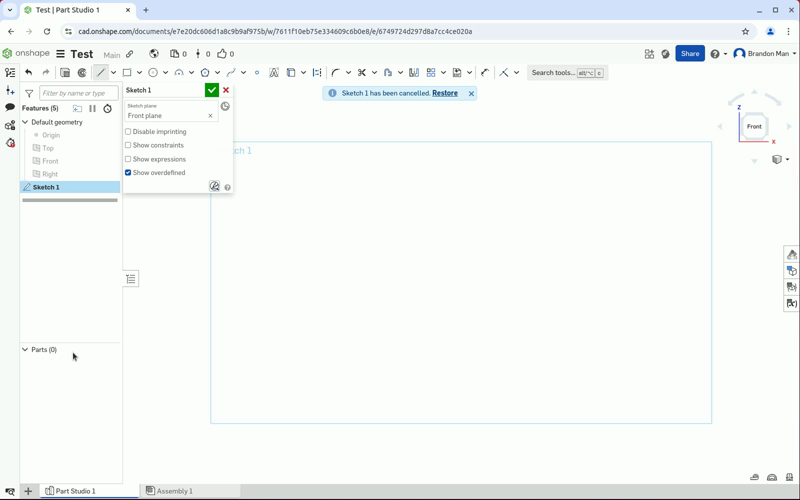
mouse_move(398, 318)
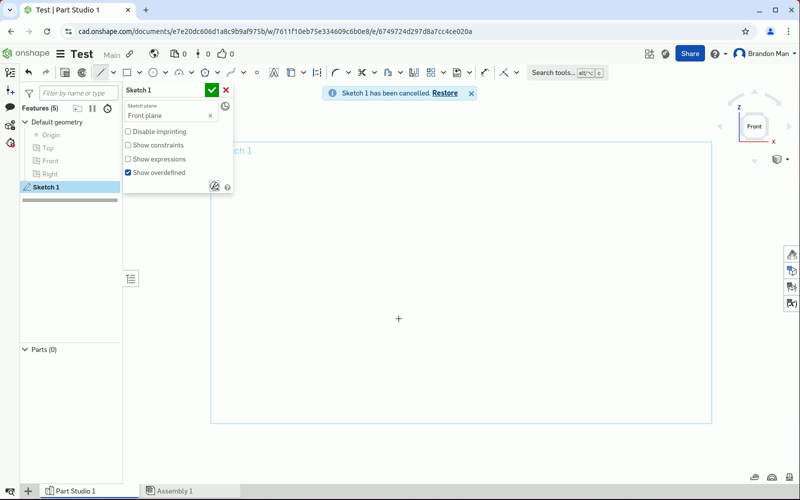
click(398, 318)
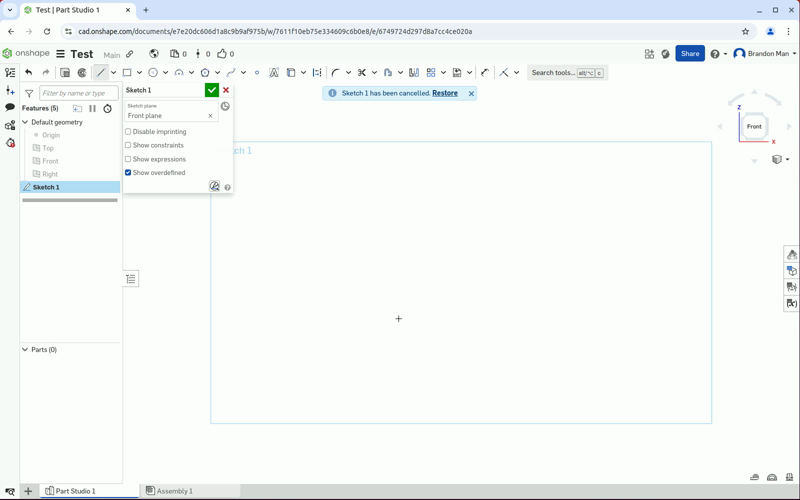
key_up(shift)
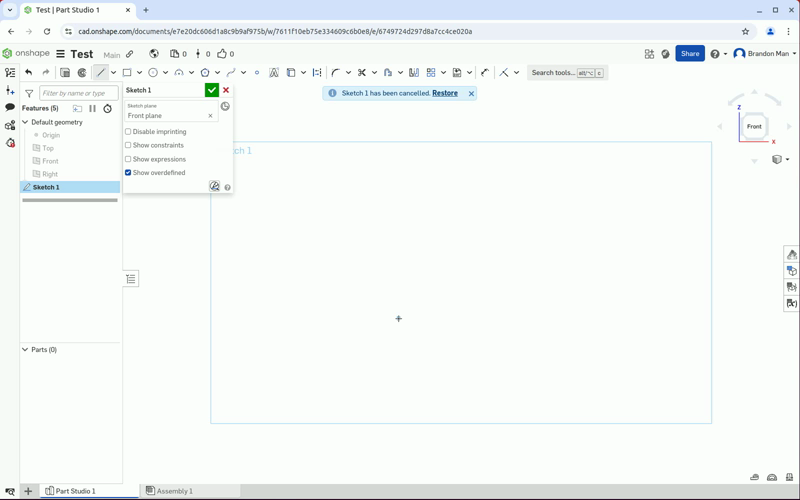
key_down(shift)
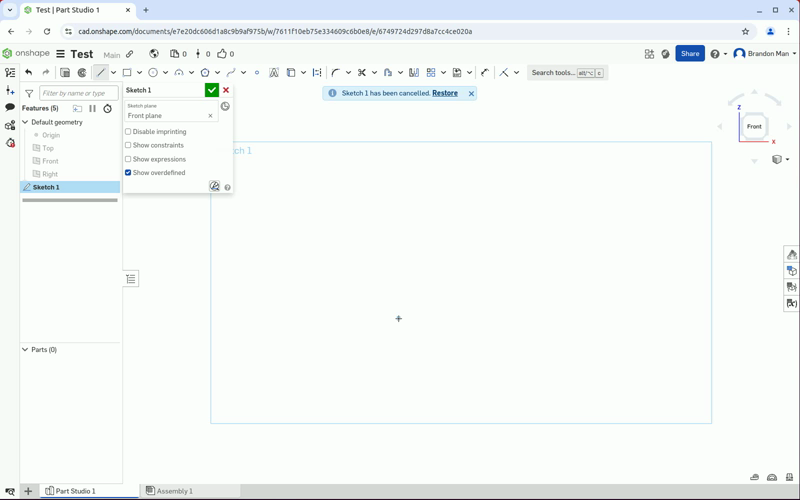
mouse_move(511, 318)
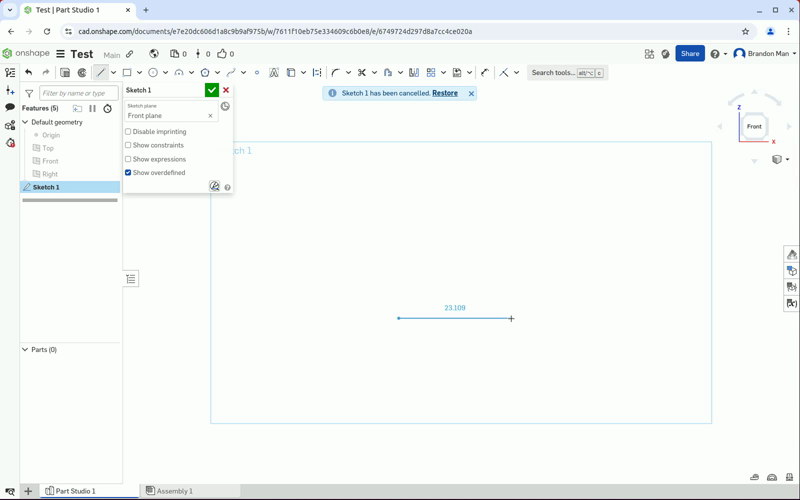
click(511, 318)
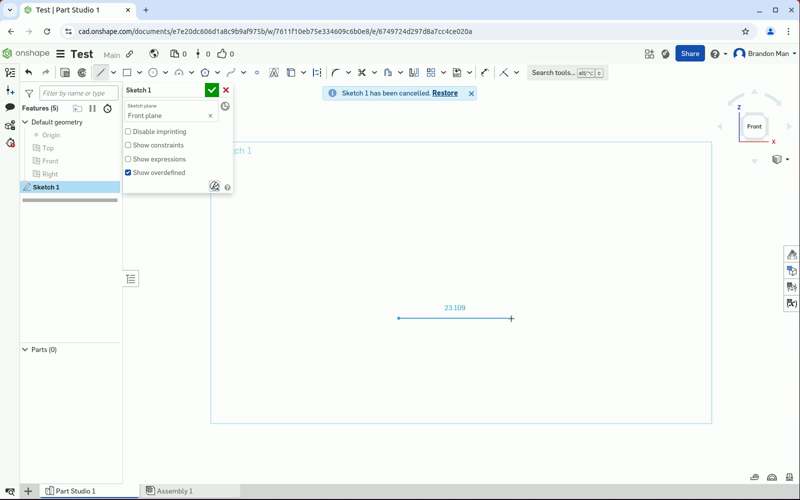
key_up(shift)
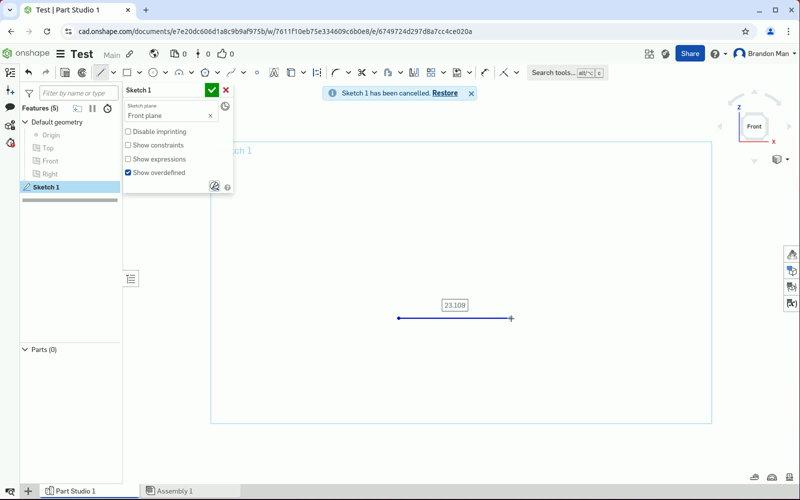
key_down(shift)
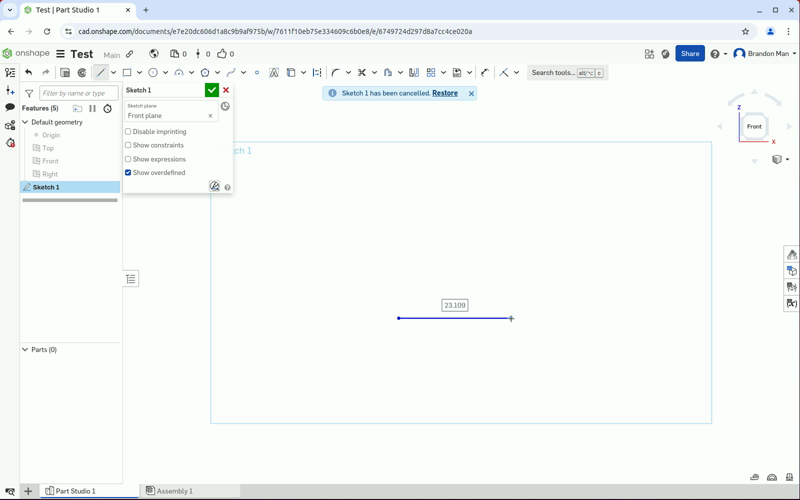
mouse_move(511, 205)
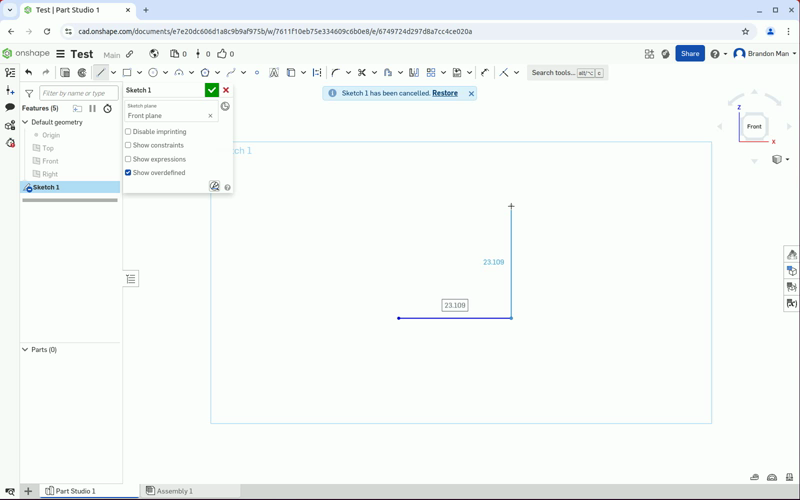
click(511, 205)
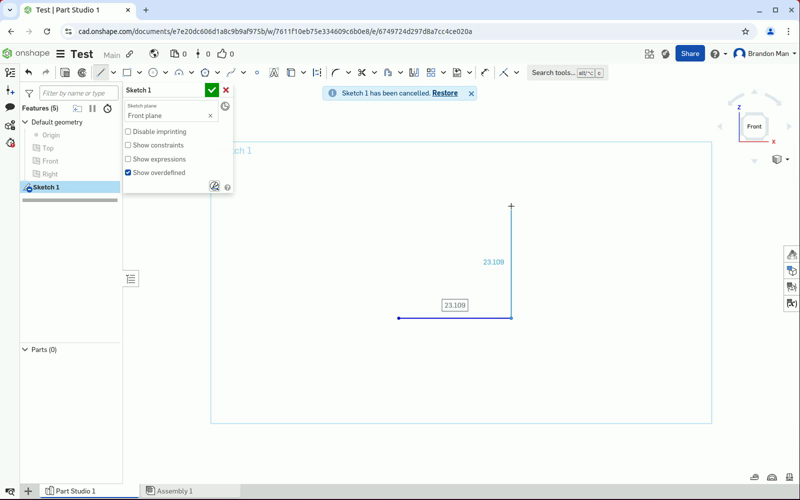
key_up(shift)
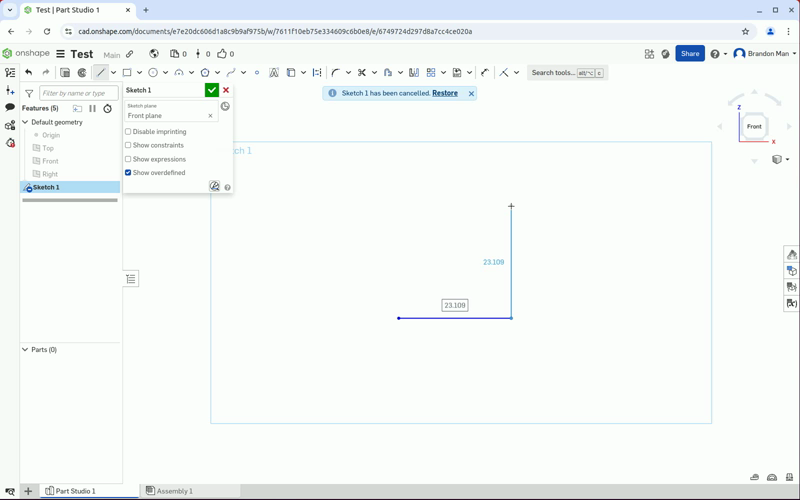
key_down(shift)
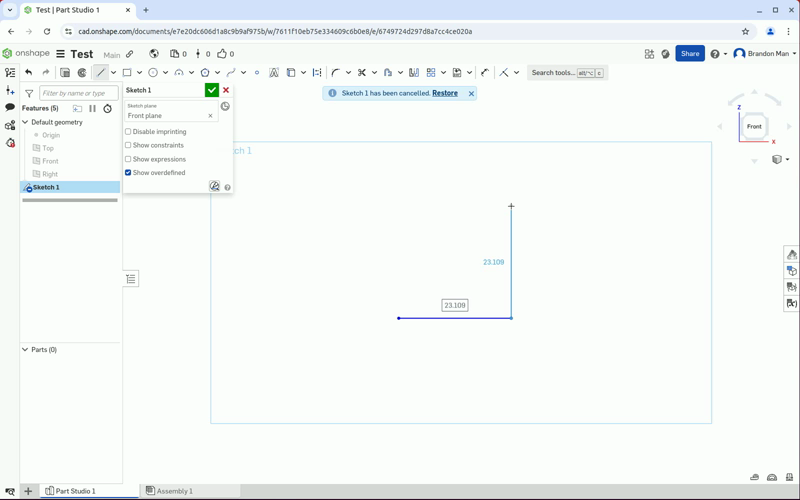
mouse_move(398, 205)
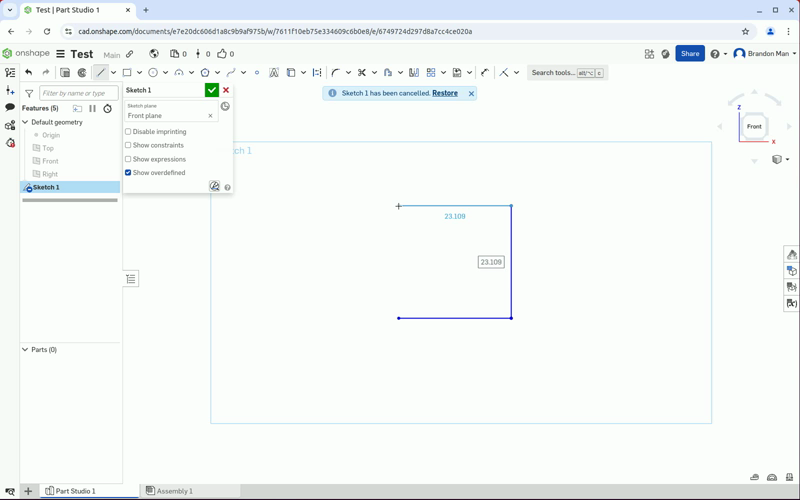
click(398, 205)
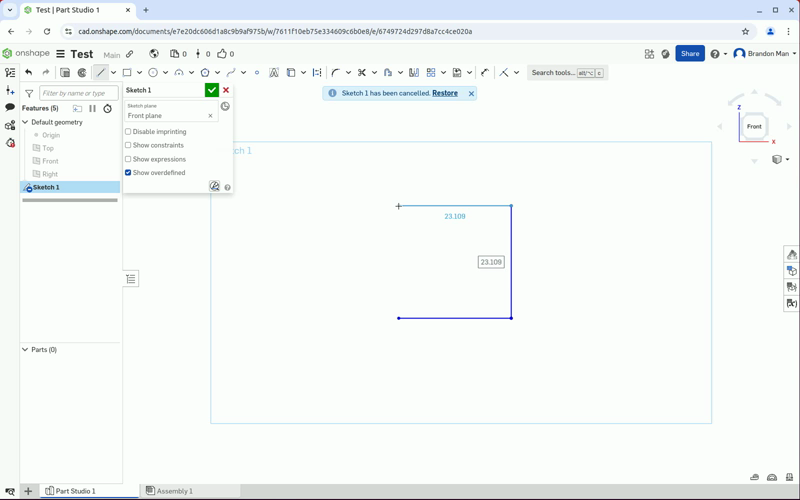
key_up(shift)
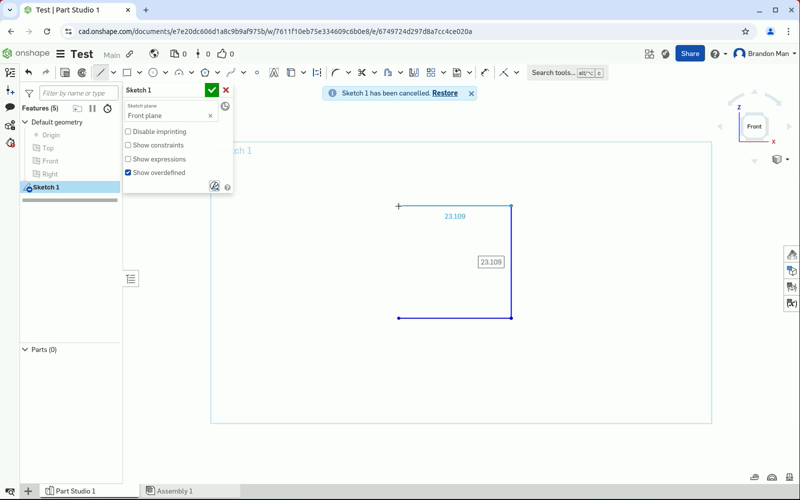
key_down(shift)
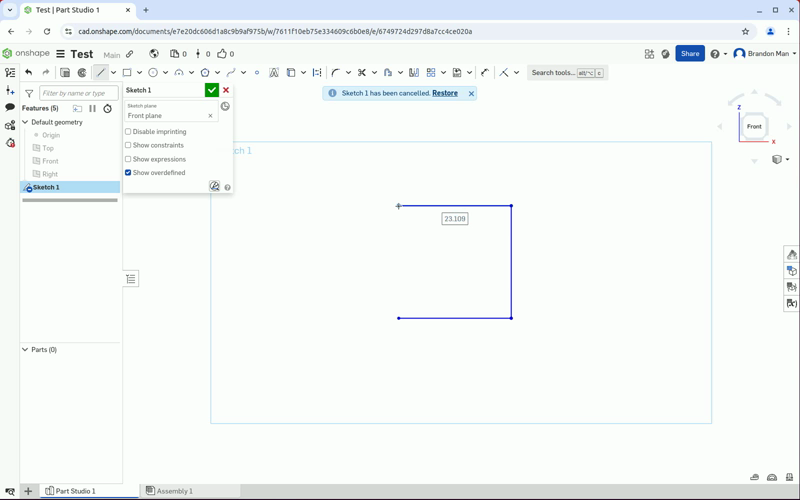
mouse_move(398, 318)
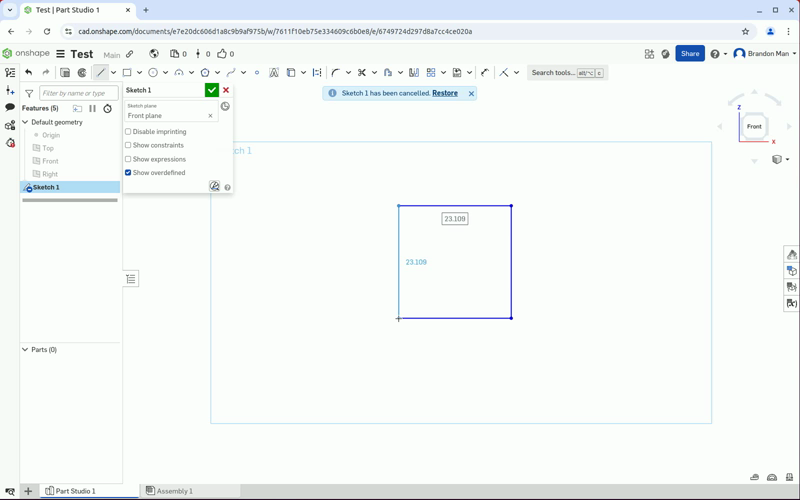
key_up(shift)
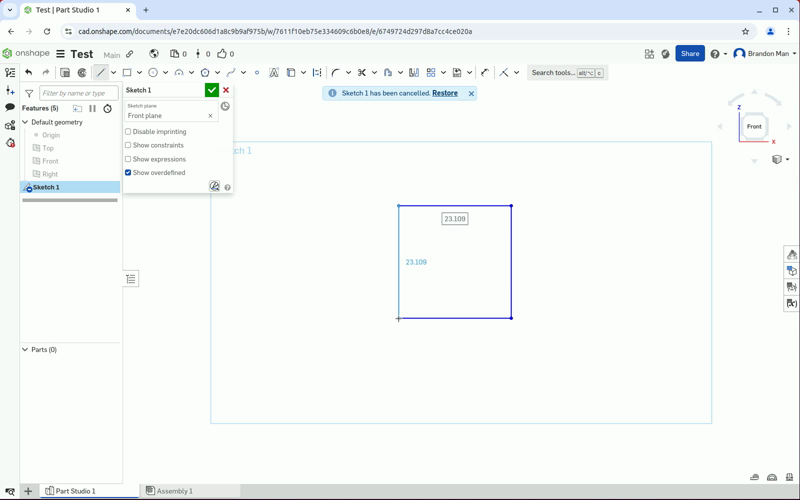
click(398, 318)
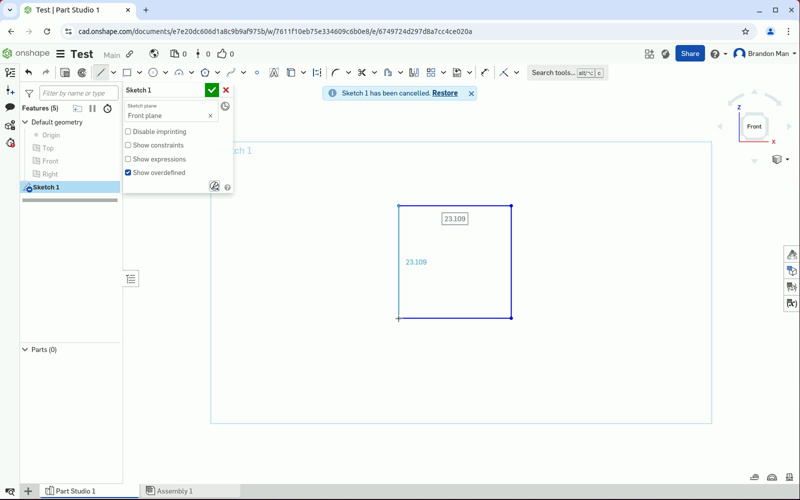
key(esc)
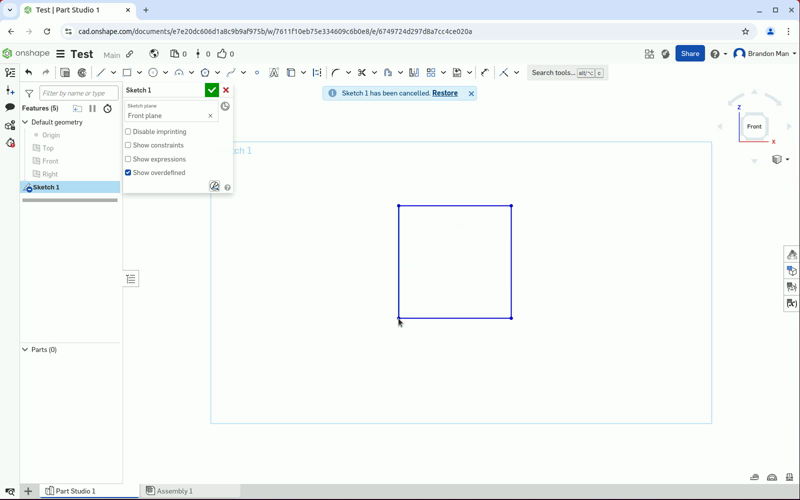
mouse_move(496, 237)
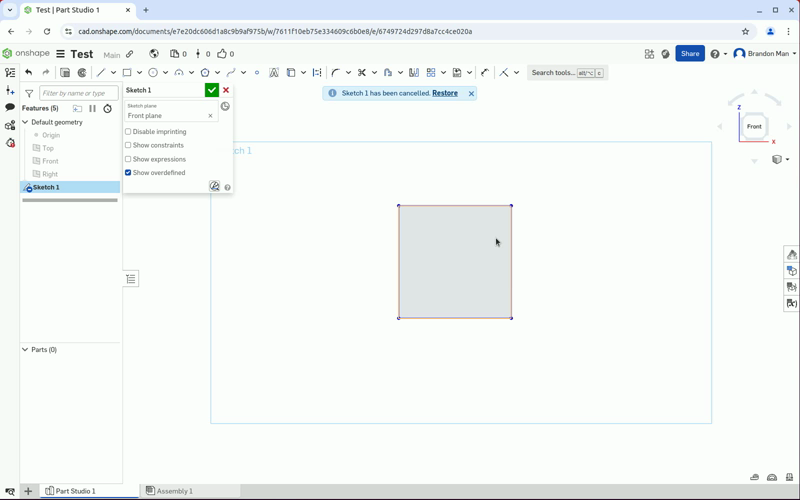
click(496, 237)
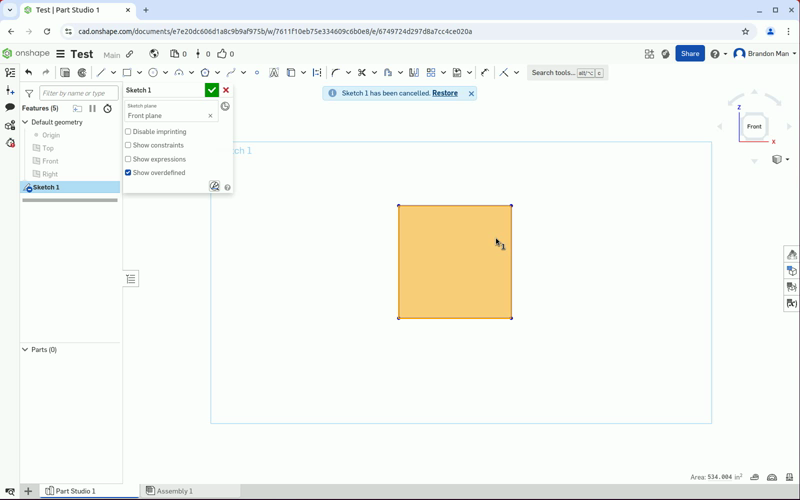
mouse_move(73, 352)
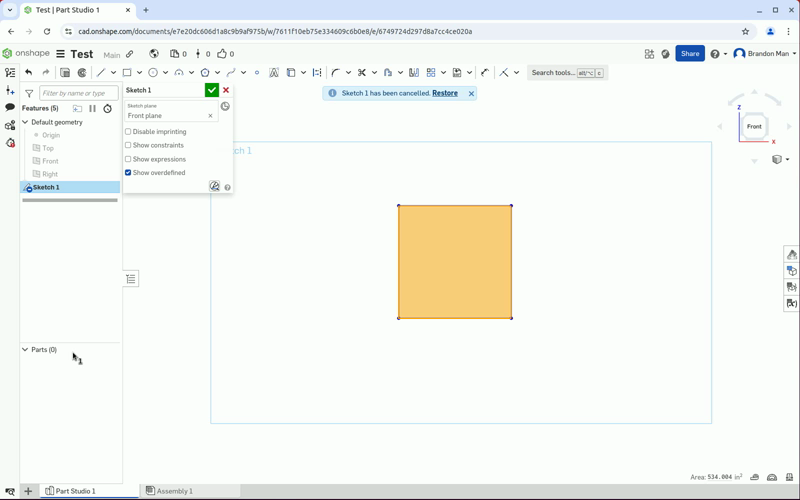
key(shift+y)
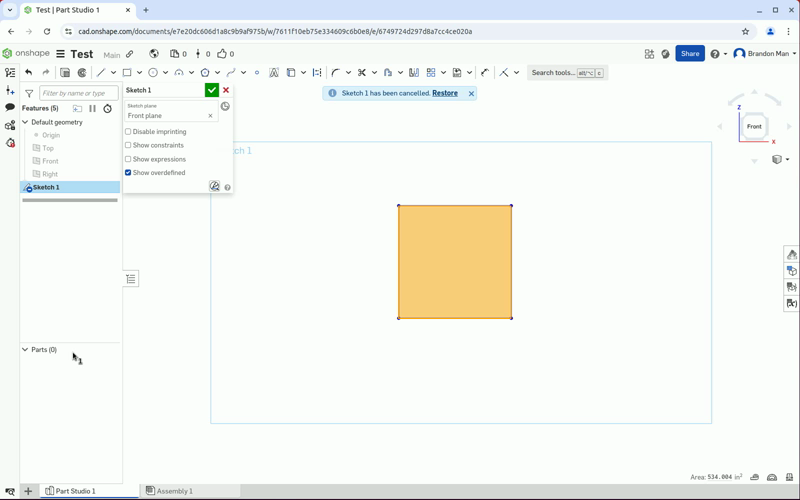
key(shift+e)
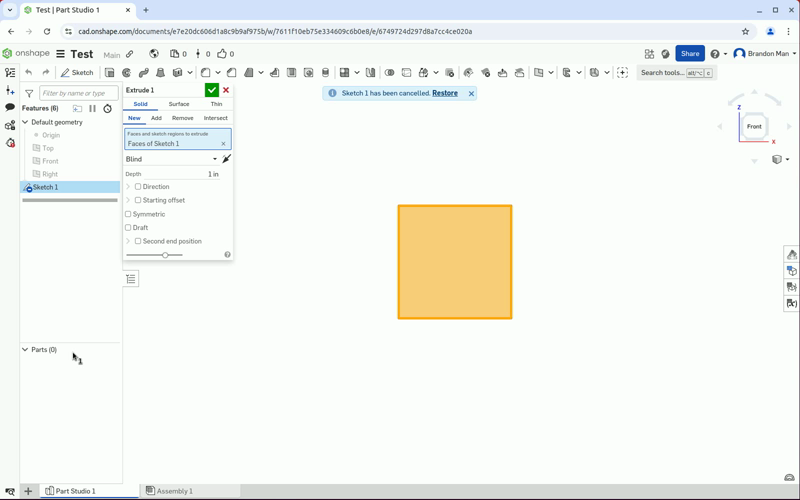
mouse_move(143, 106)
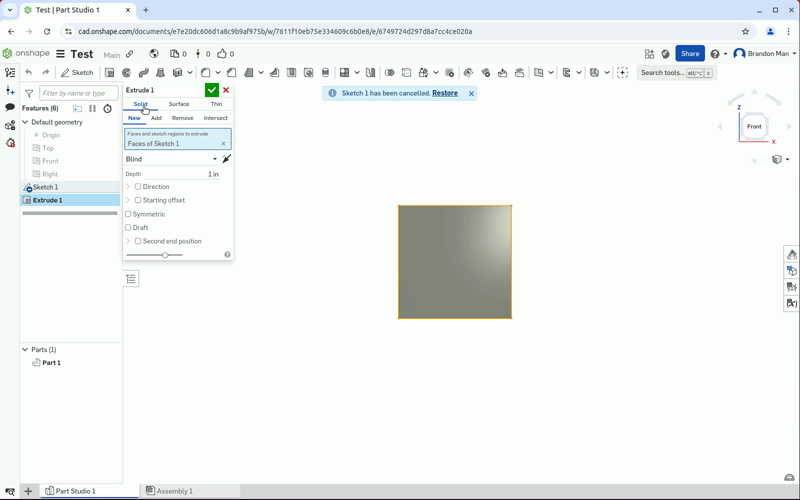
click(143, 106)
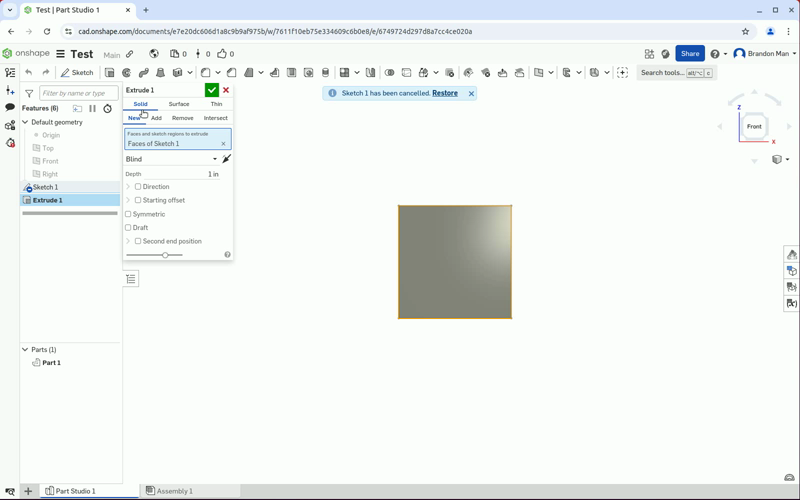
mouse_move(137, 120)
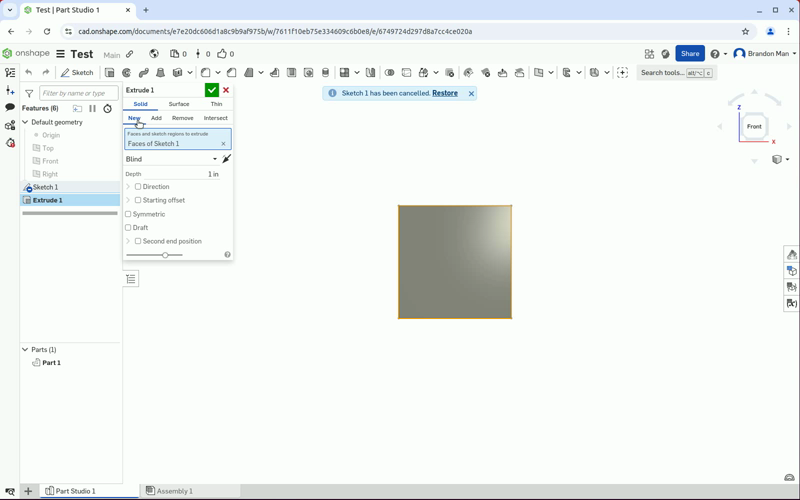
click(137, 120)
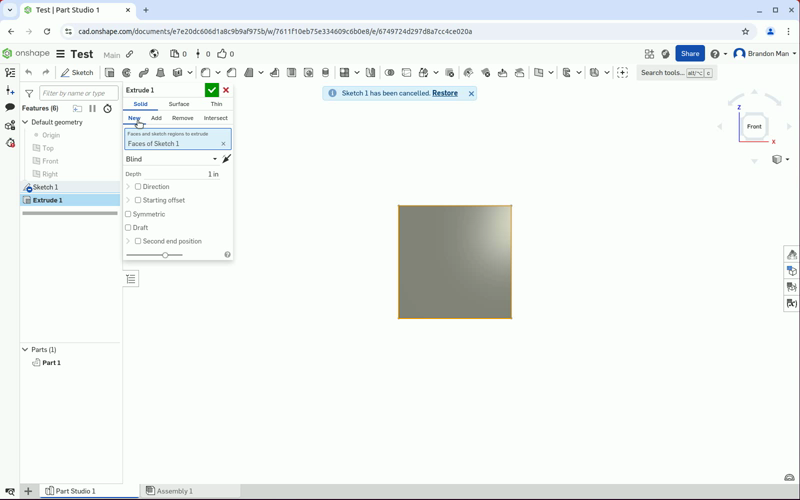
key(tab, 4)
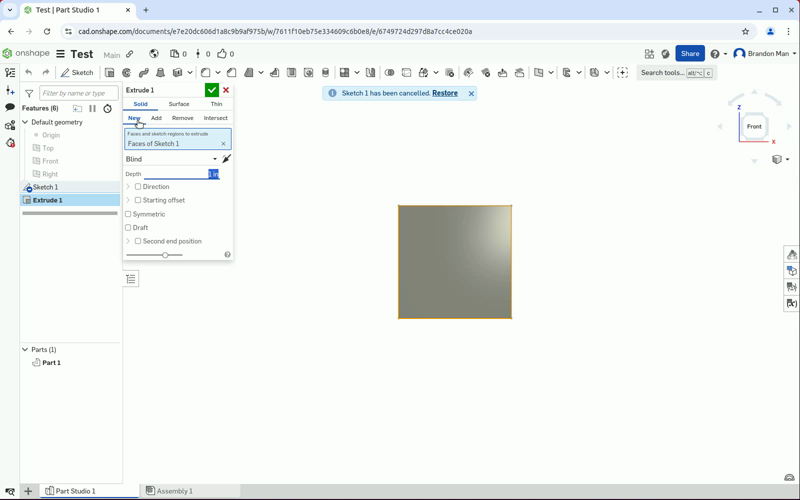
text(-23.108)
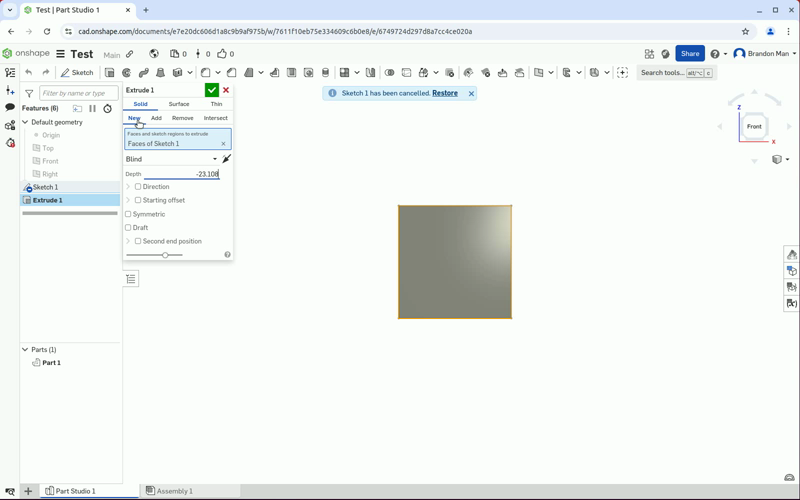
key(enter)
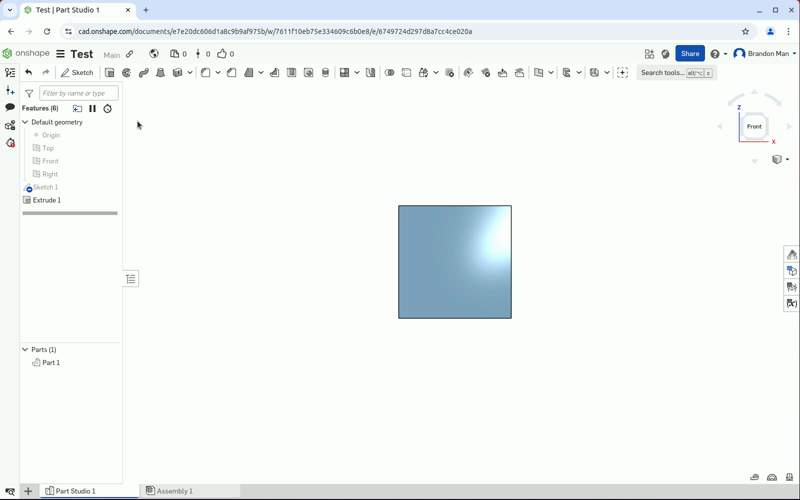
key(shift+h)
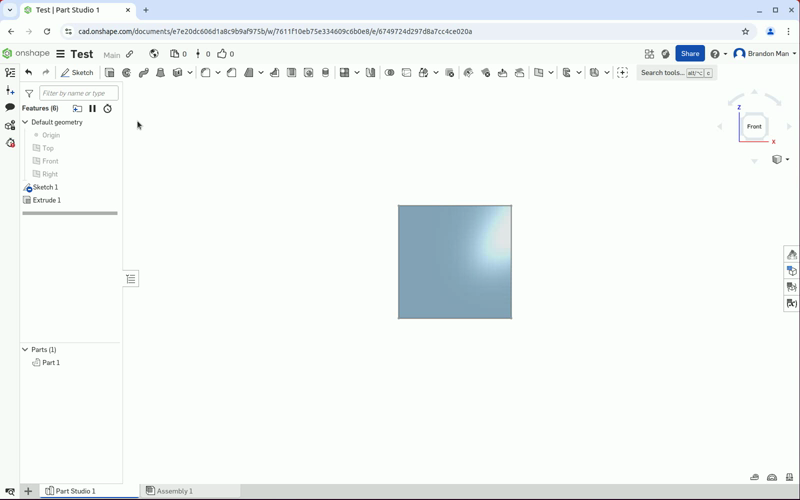
key(shift+h)
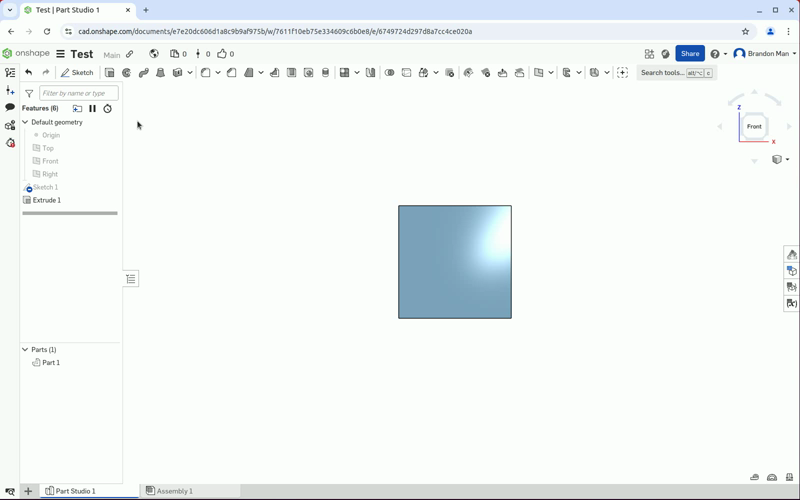
mouse_move(73, 189)
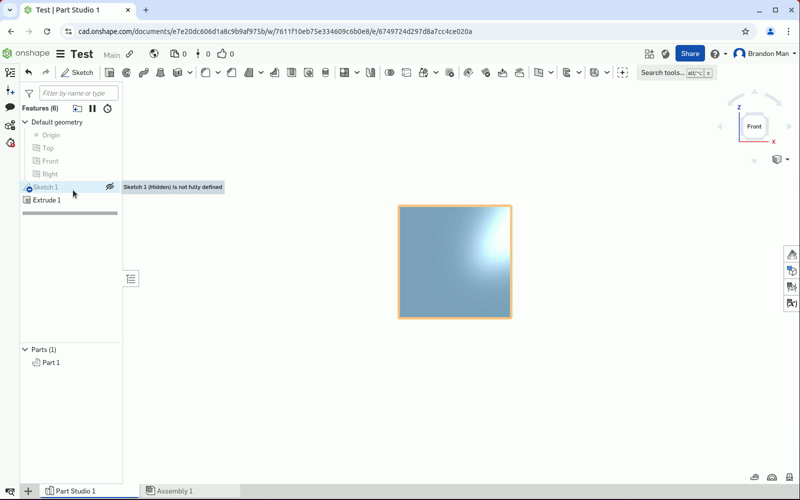
click(73, 189)
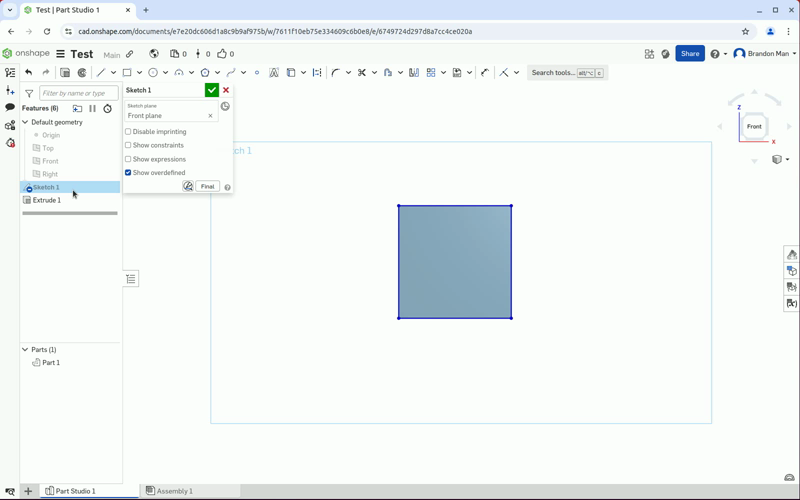
mouse_move(229, 92)
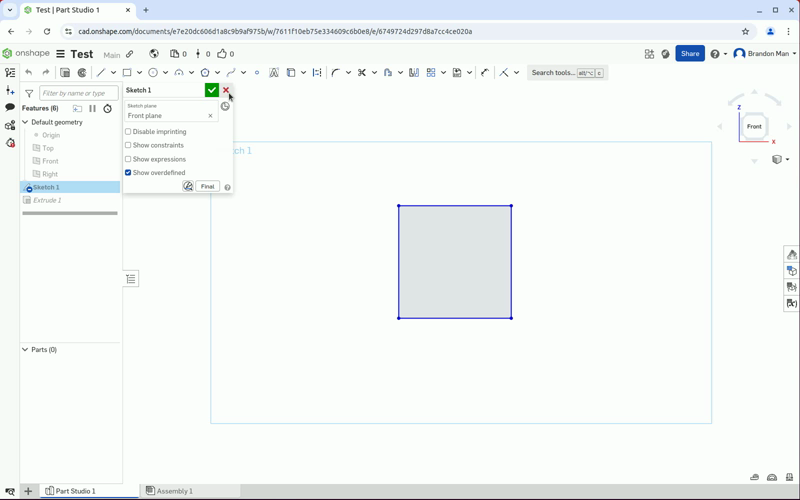
click(229, 92)
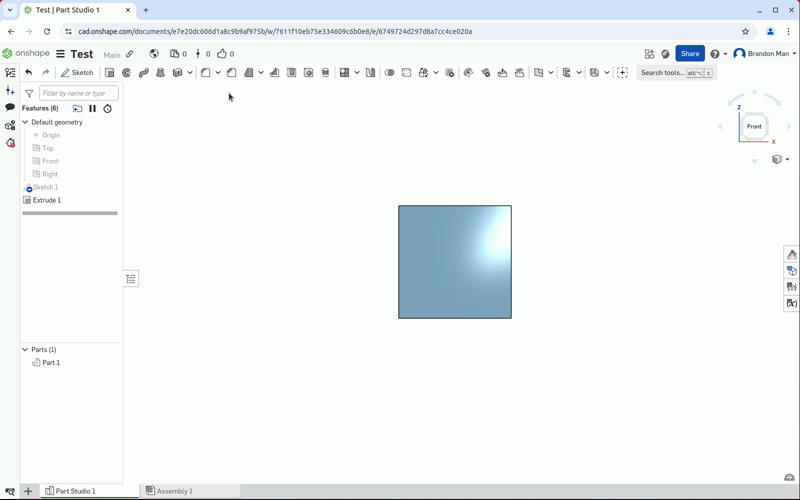
mouse_move(73, 352)
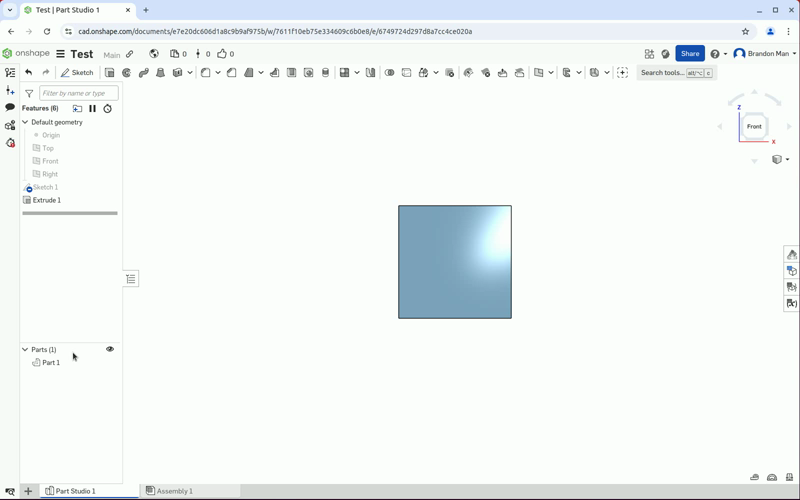
key(y)
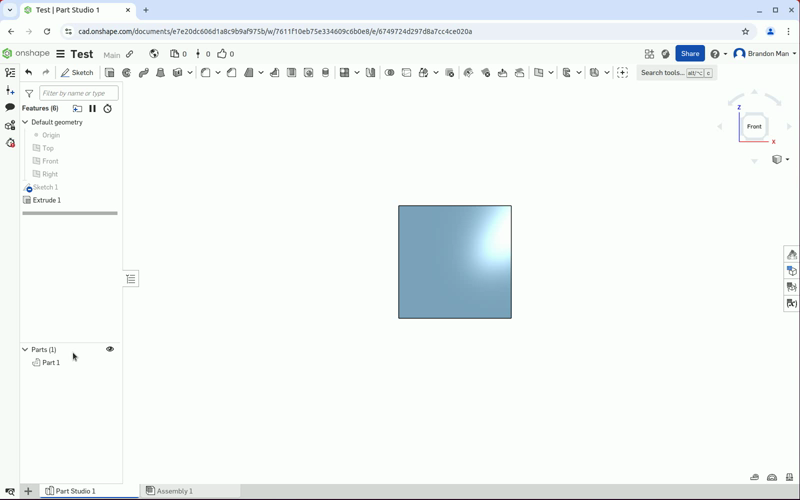
key(shift+p)
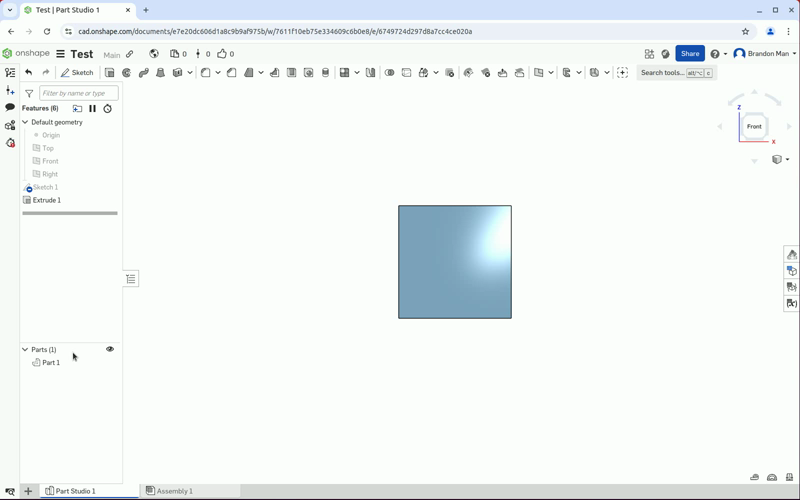
key(space)
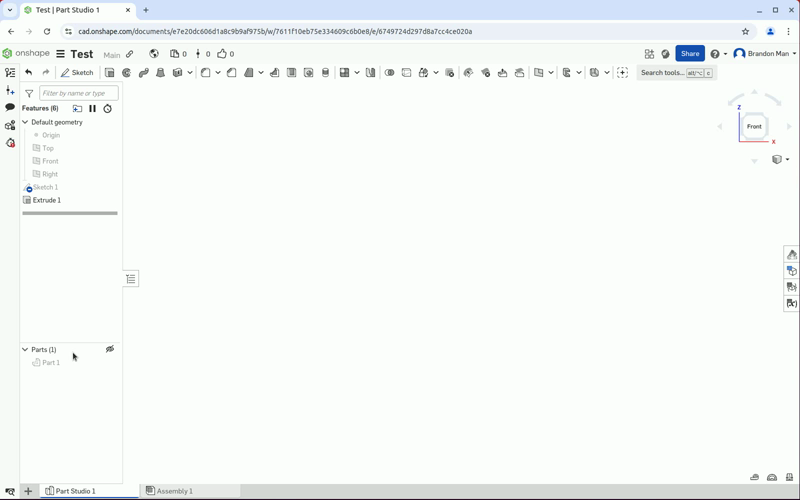
key_down(shift)
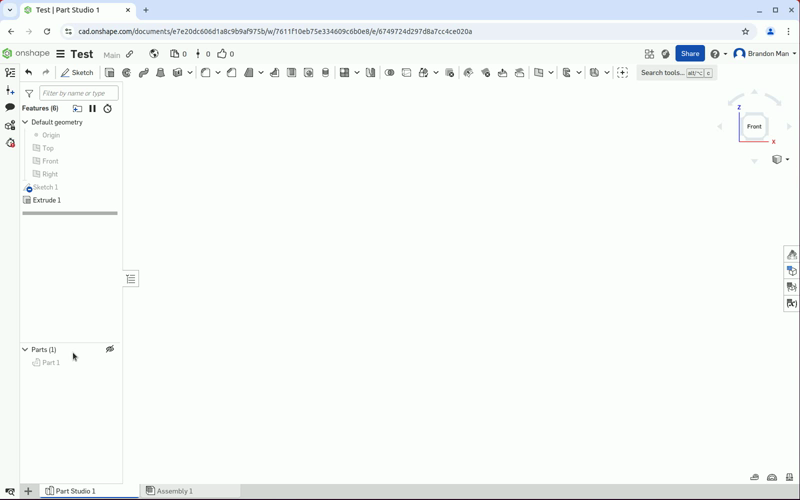
key(down)
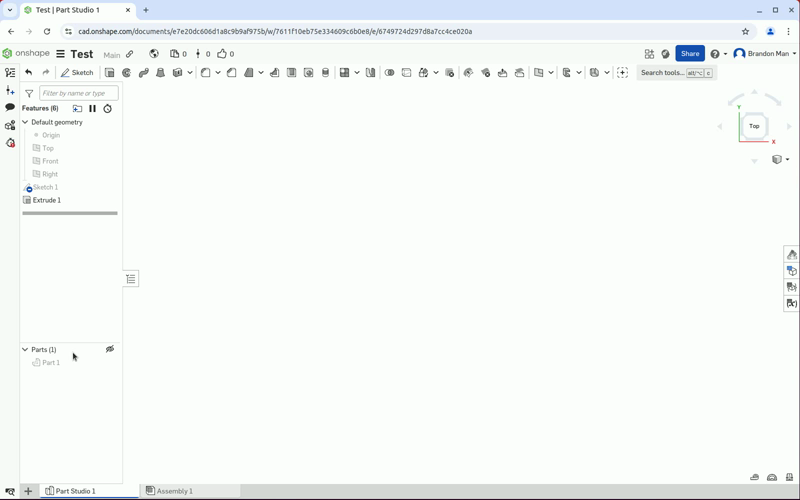
key_up(shift)
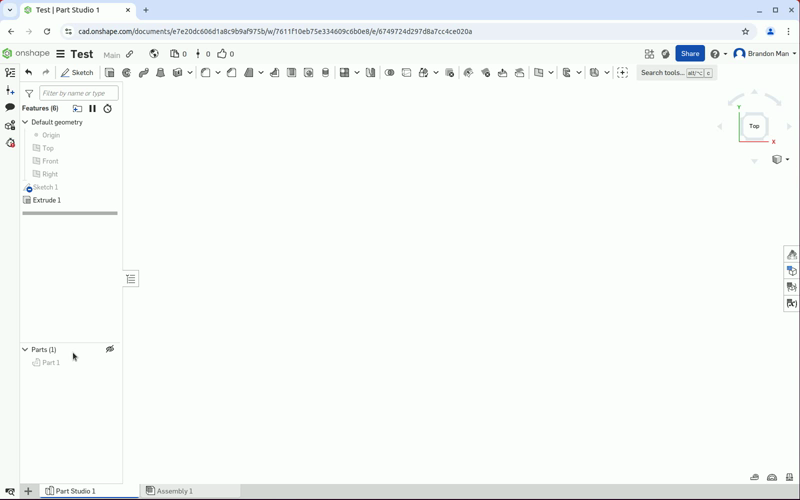
mouse_move(73, 352)
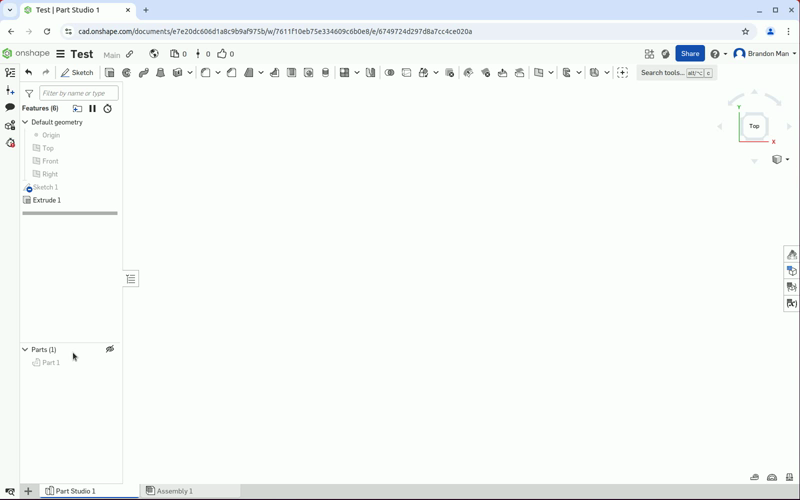
key(shift+y)
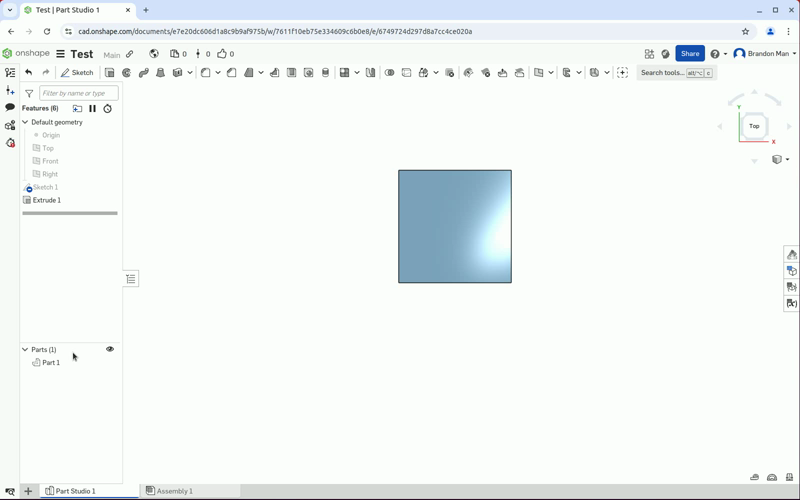
mouse_move(541, 75)
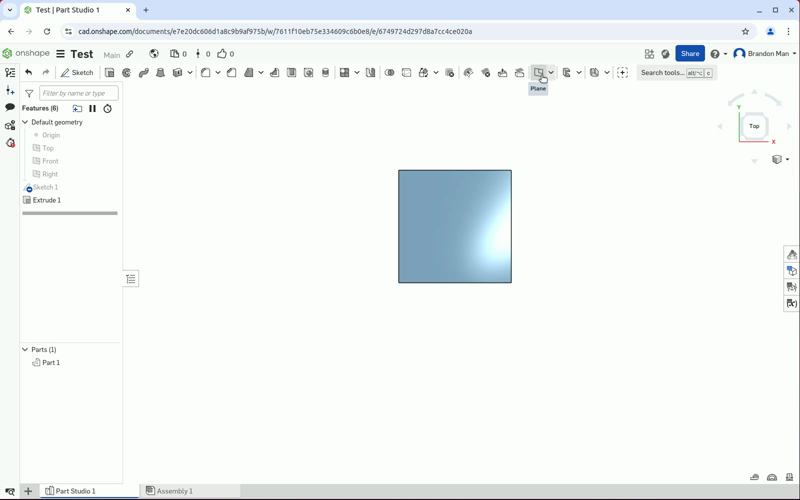
click(541, 75)
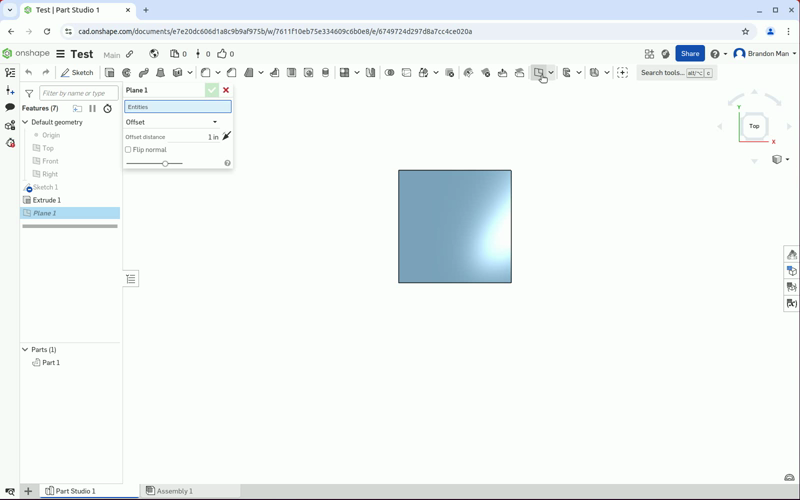
mouse_move(73, 150)
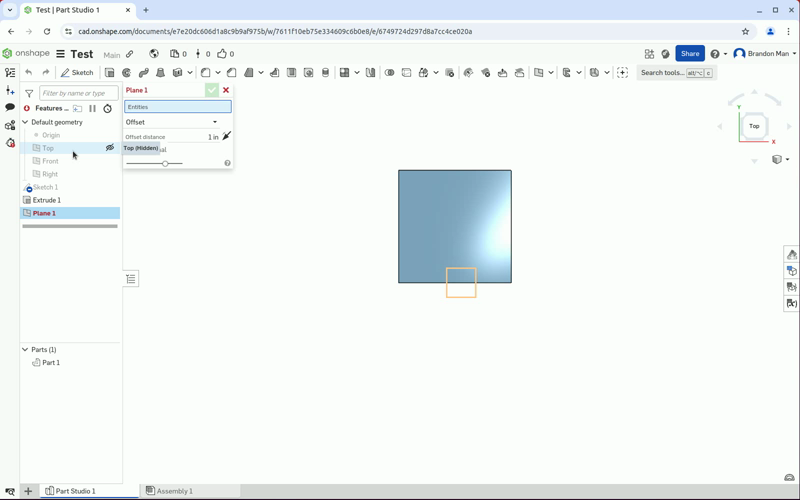
click(73, 150)
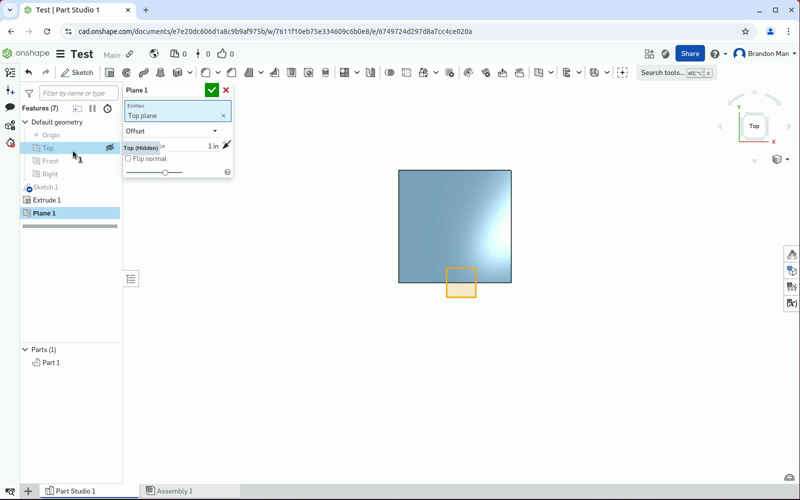
key(tab, 2)
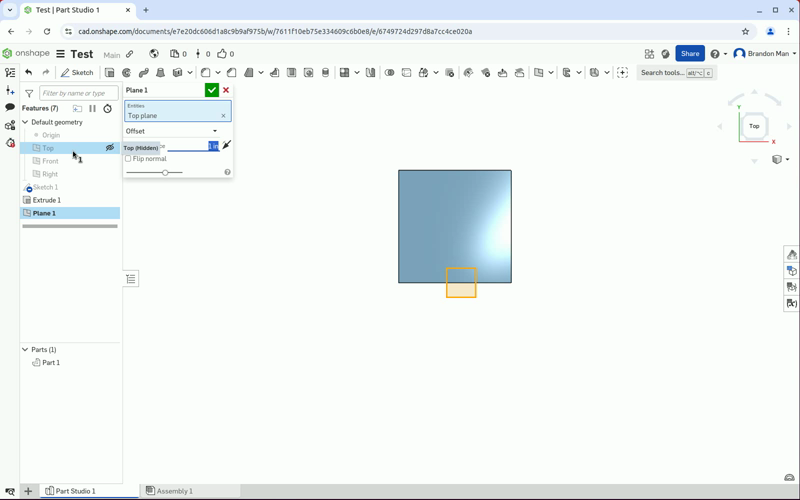
text(15.898)
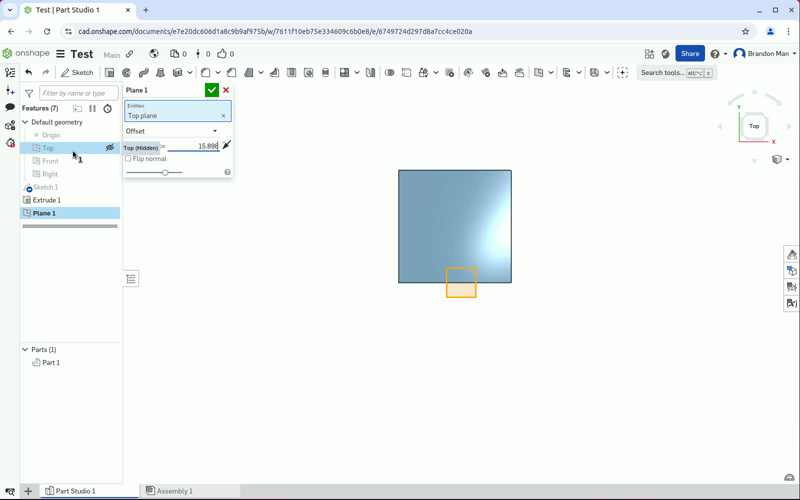
key(enter, 2)
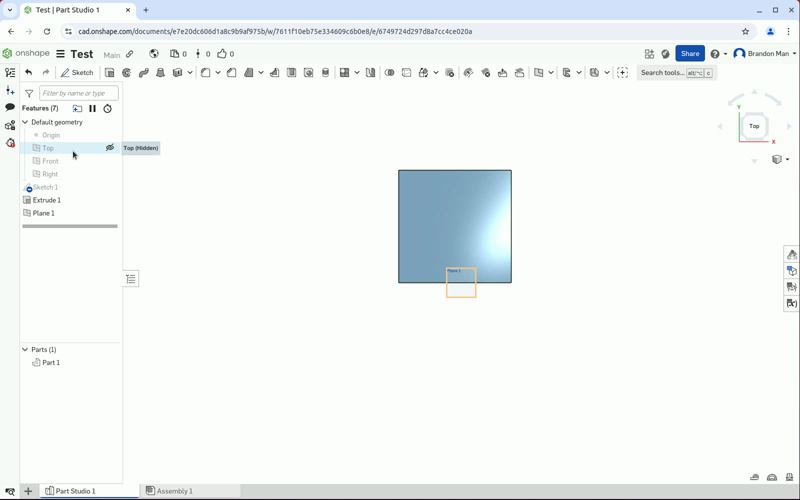
key(shift+s)
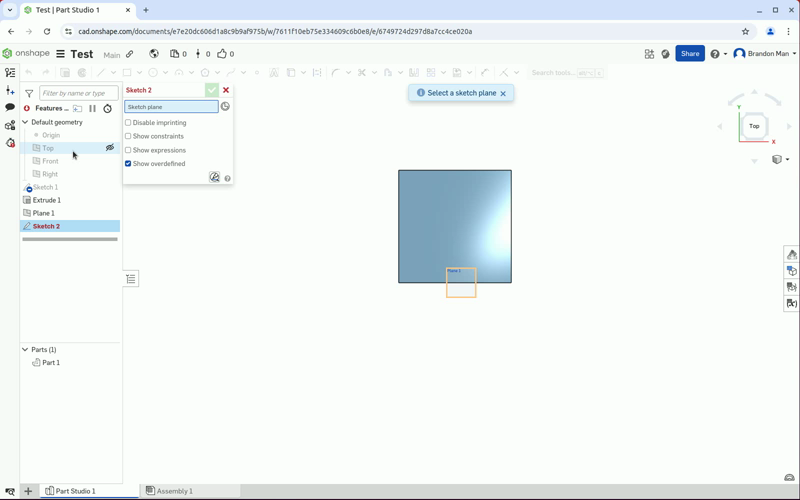
mouse_move(73, 215)
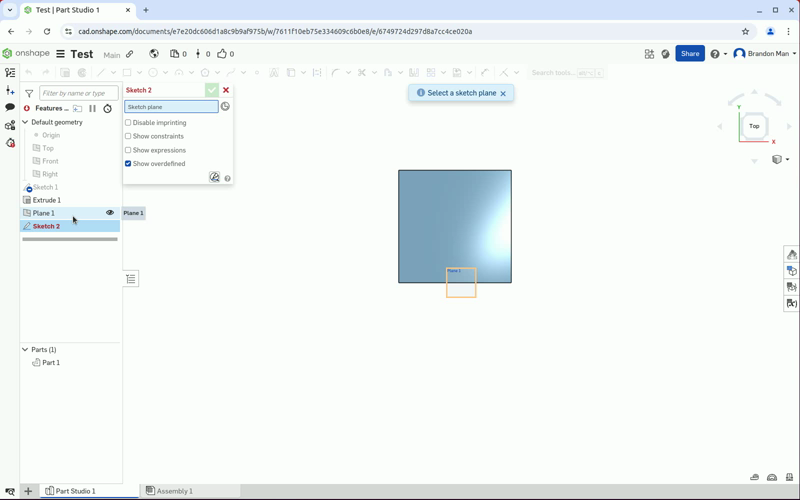
click(73, 215)
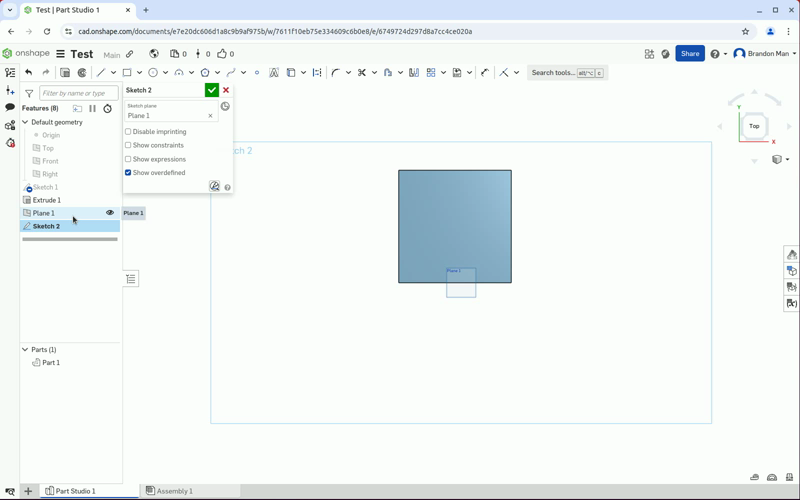
mouse_move(73, 352)
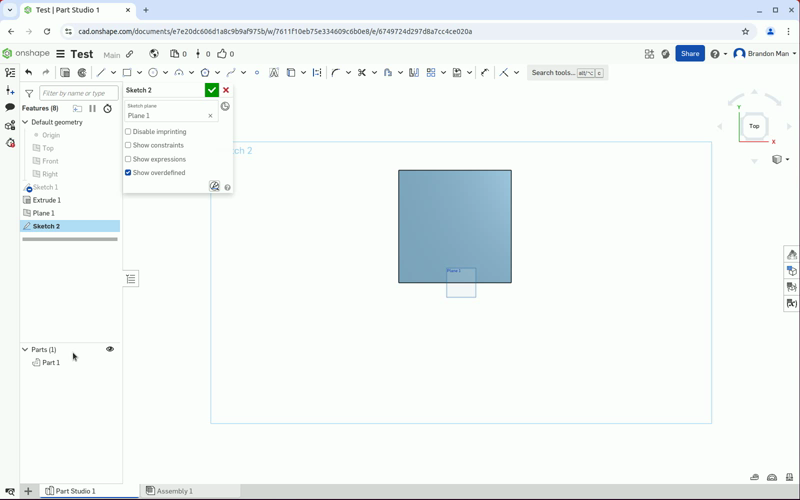
key(y)
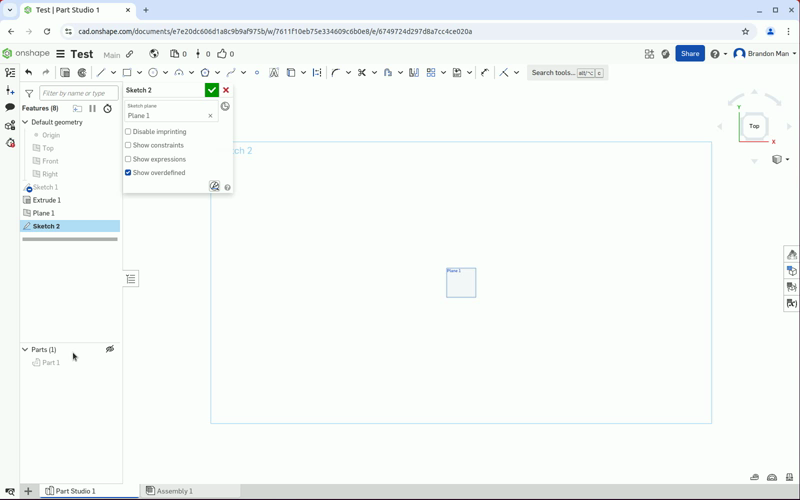
key(l)
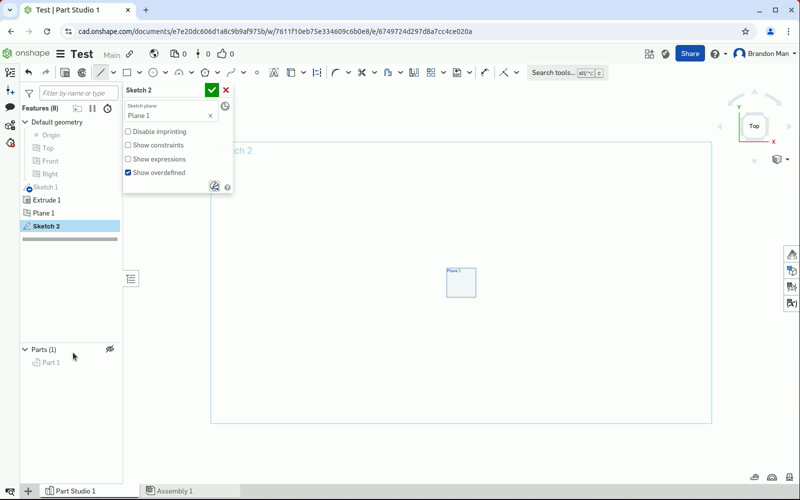
key_down(shift)
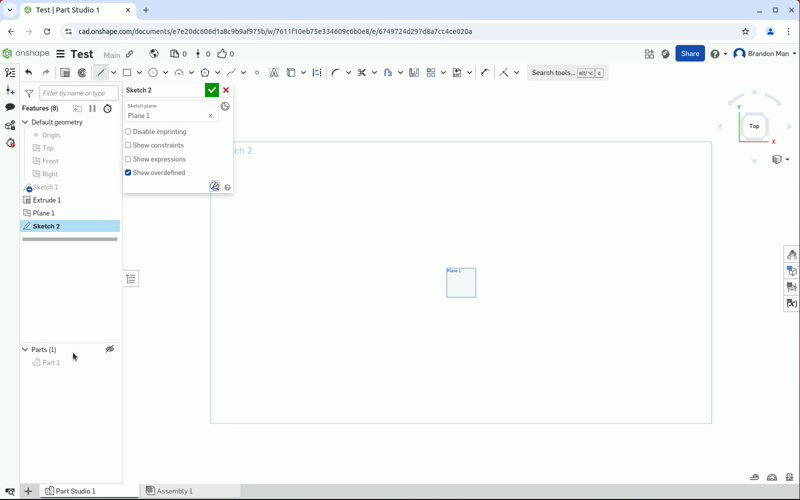
mouse_move(412, 268)
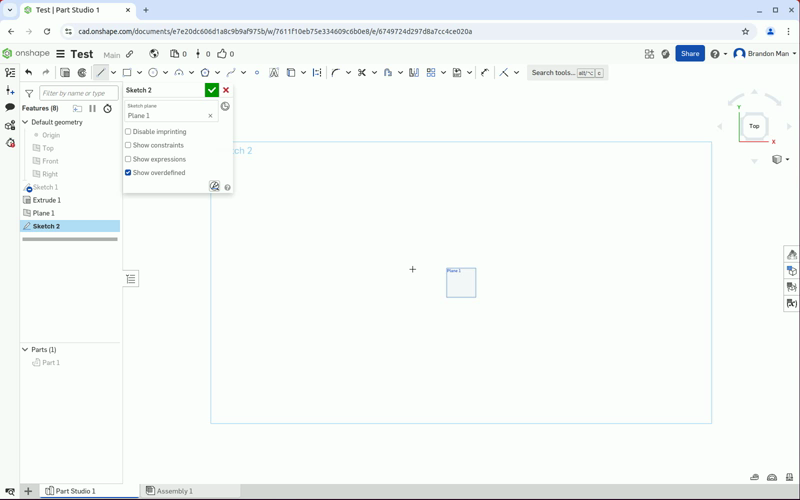
click(412, 268)
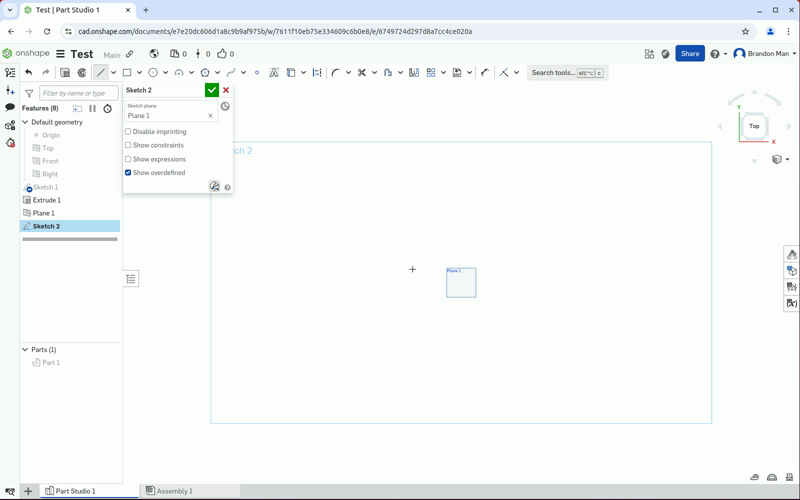
key_up(shift)
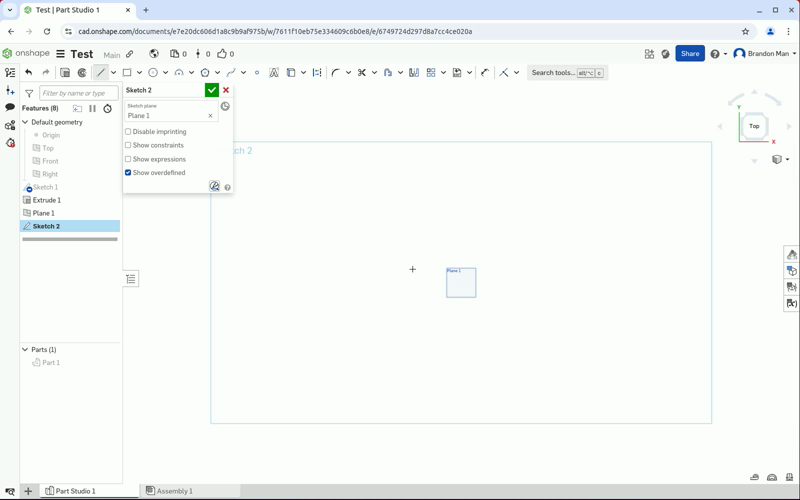
key_down(shift)
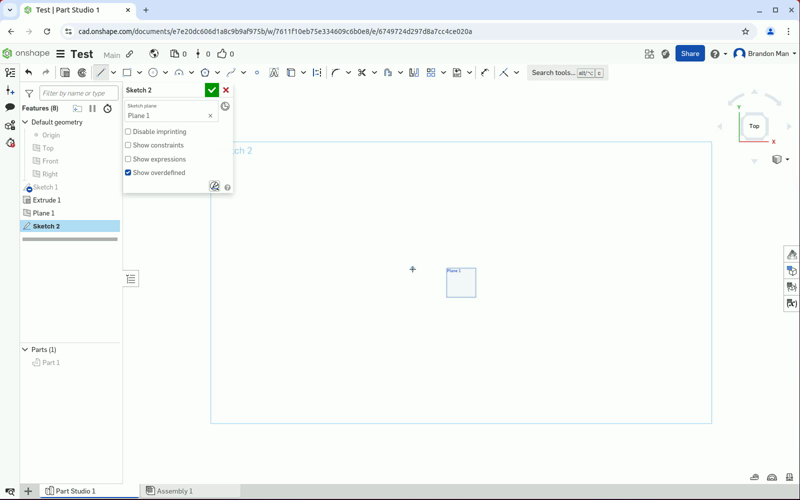
mouse_move(497, 268)
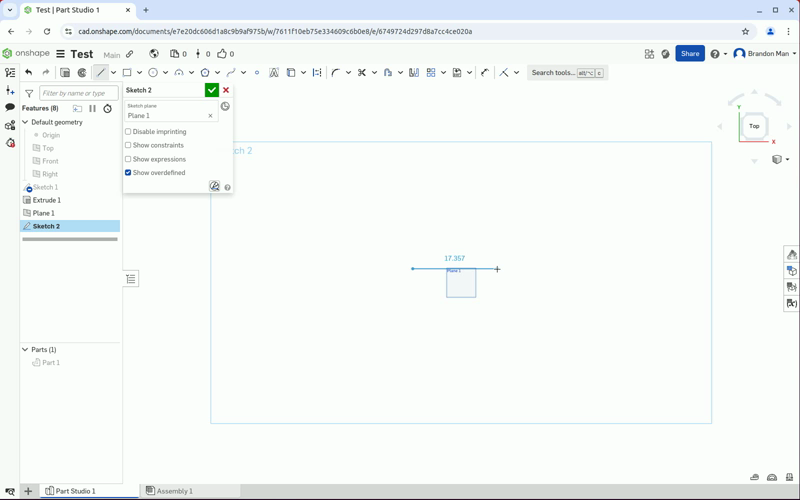
click(497, 268)
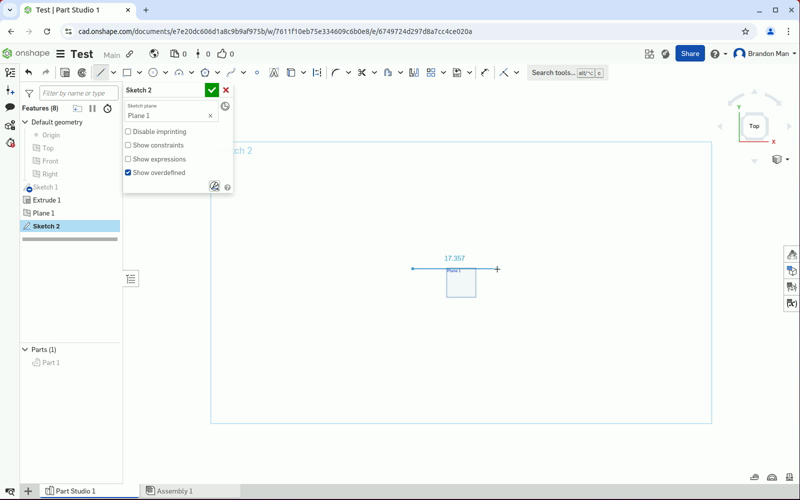
key_up(shift)
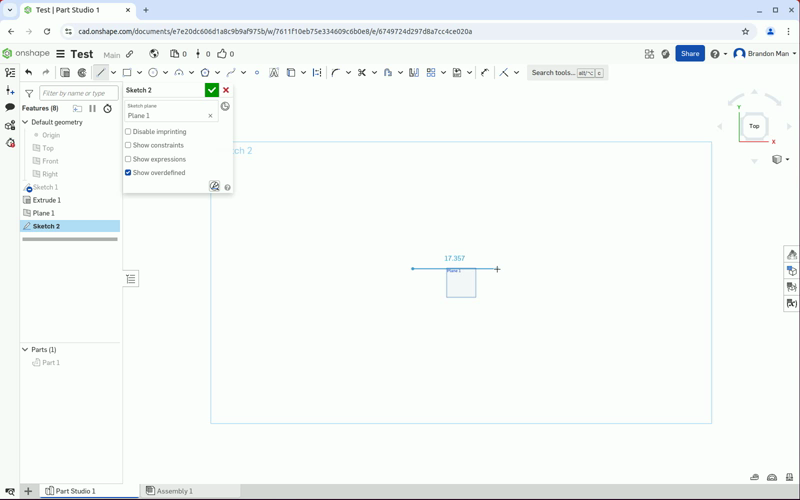
key_down(shift)
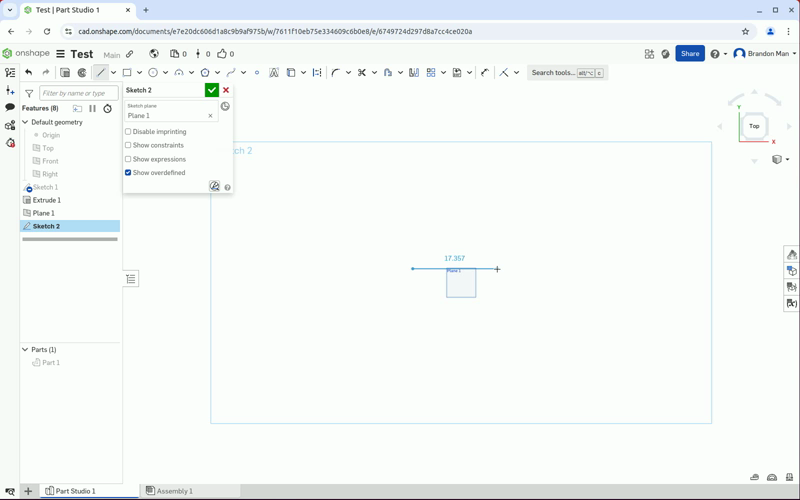
mouse_move(497, 184)
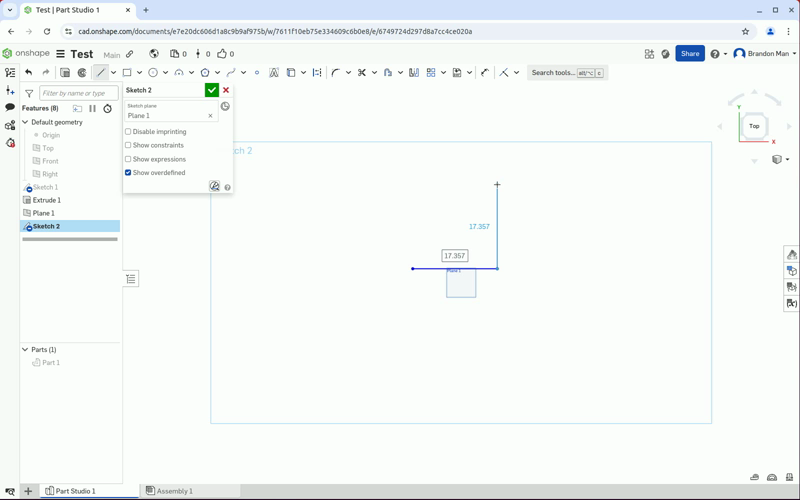
click(497, 184)
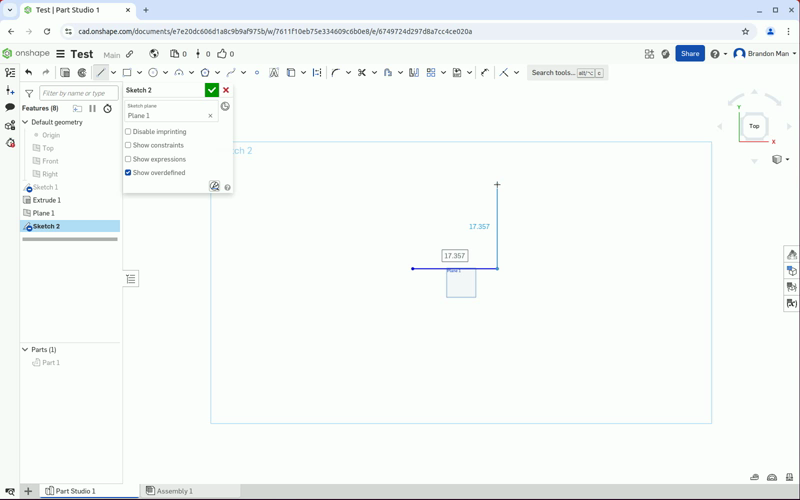
key_up(shift)
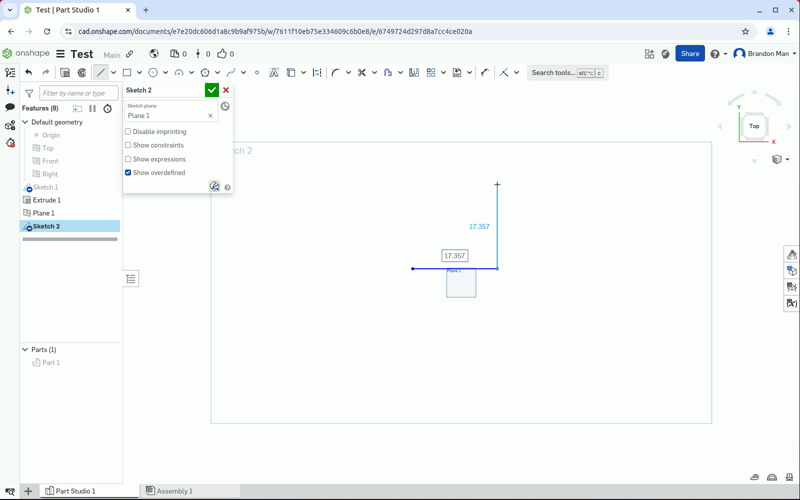
key_down(shift)
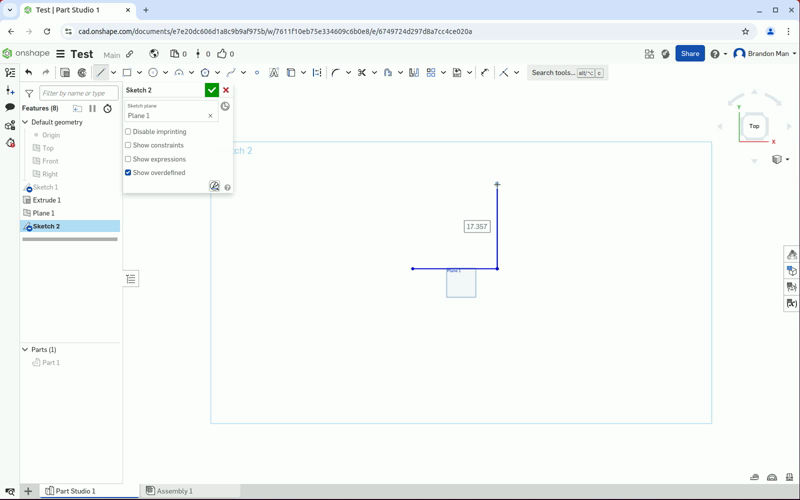
mouse_move(412, 184)
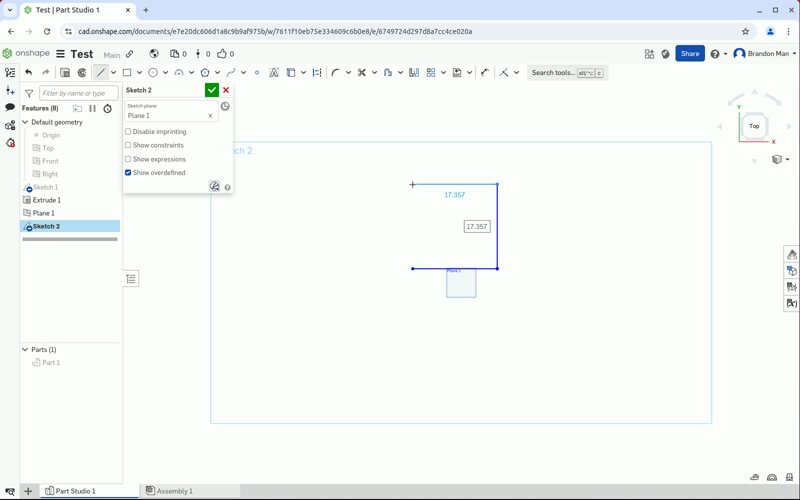
click(412, 184)
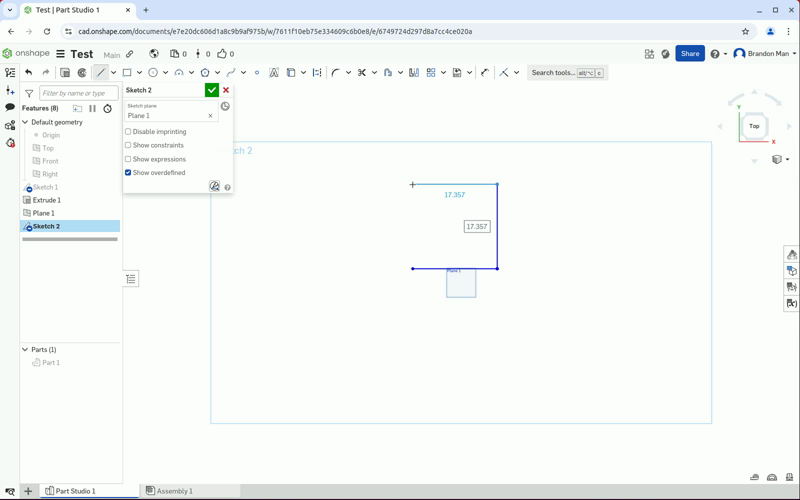
key_up(shift)
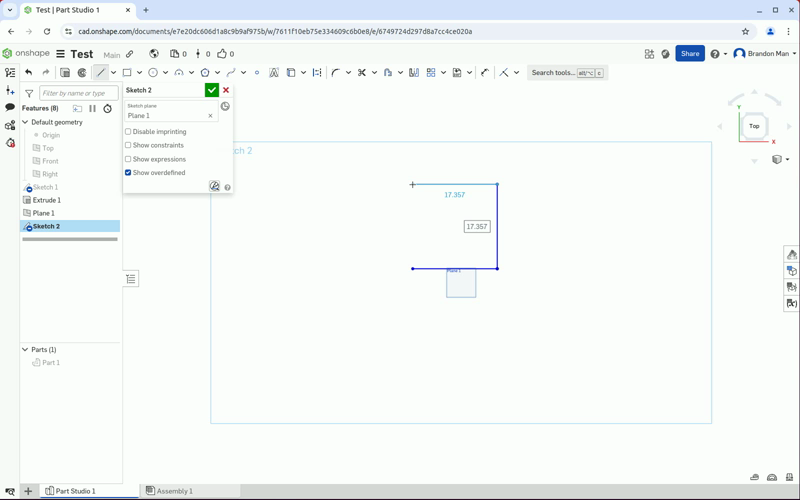
key_down(shift)
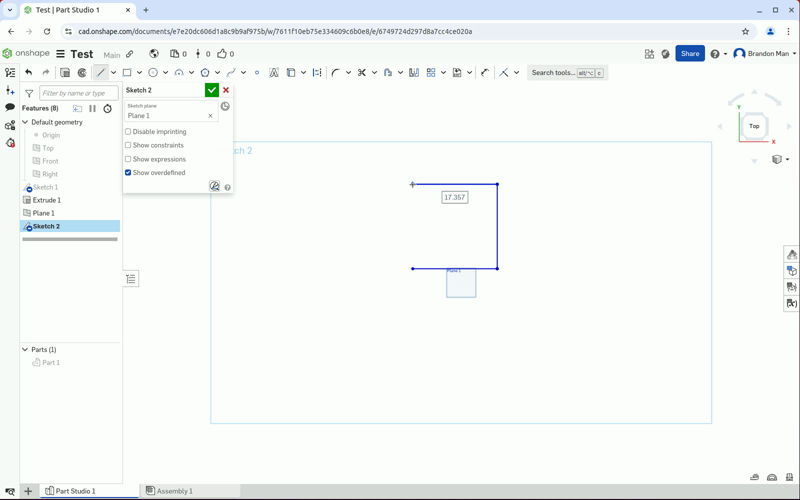
mouse_move(412, 268)
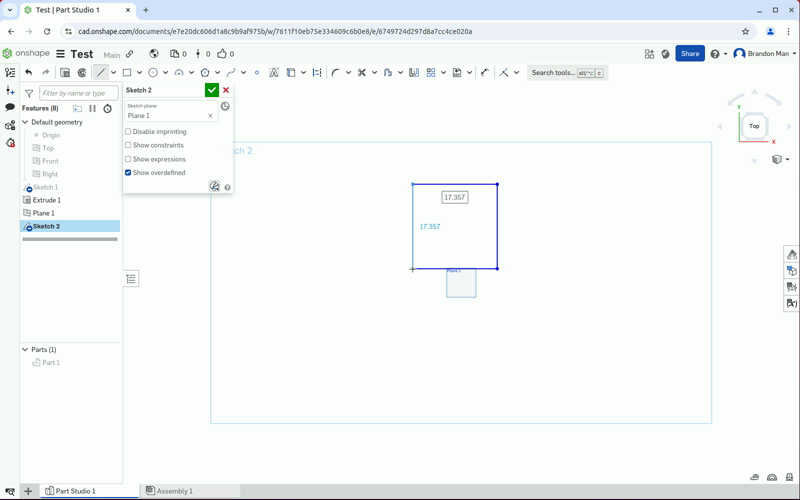
key_up(shift)
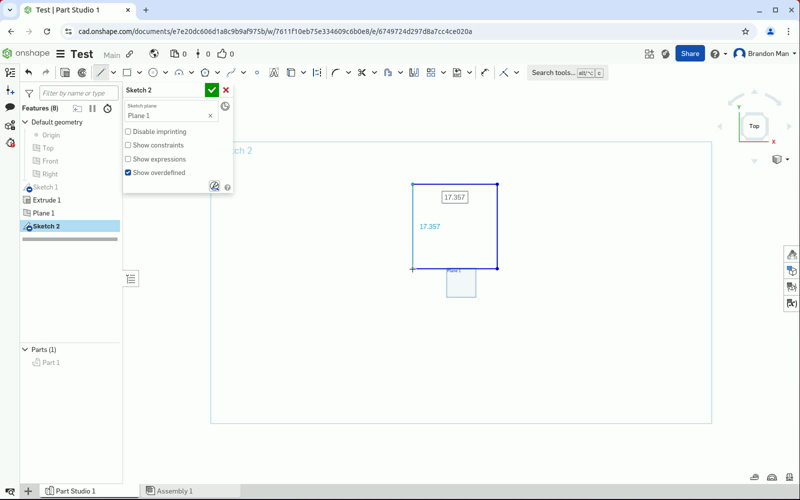
click(412, 268)
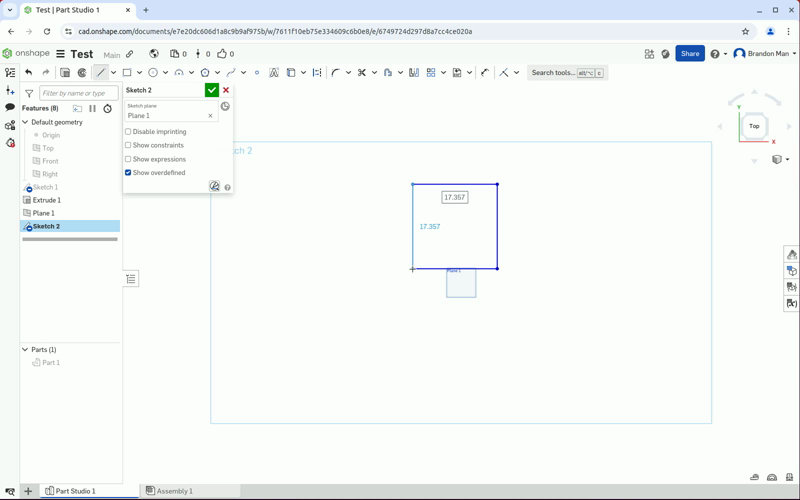
key(esc)
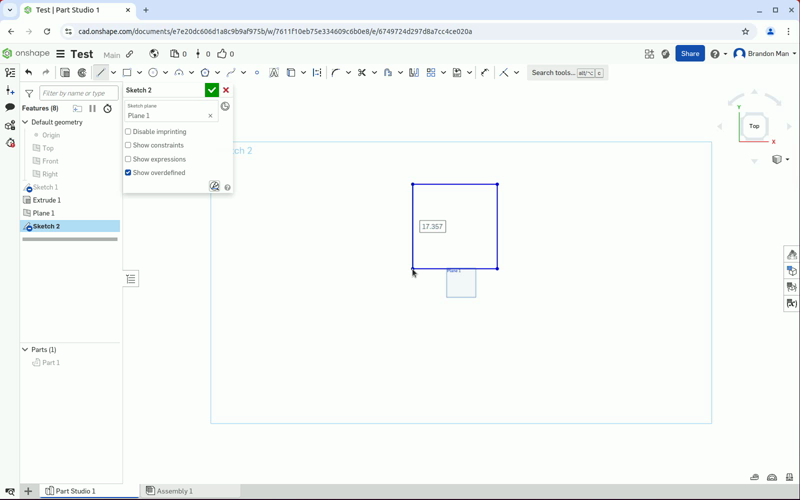
mouse_move(435, 240)
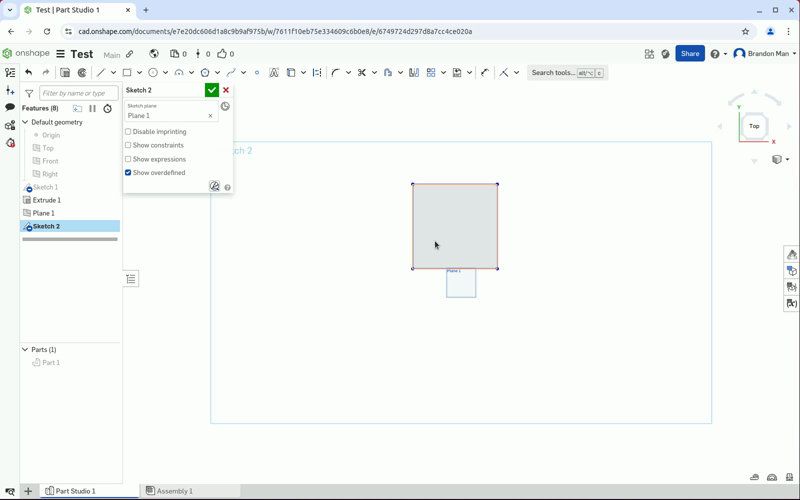
click(435, 240)
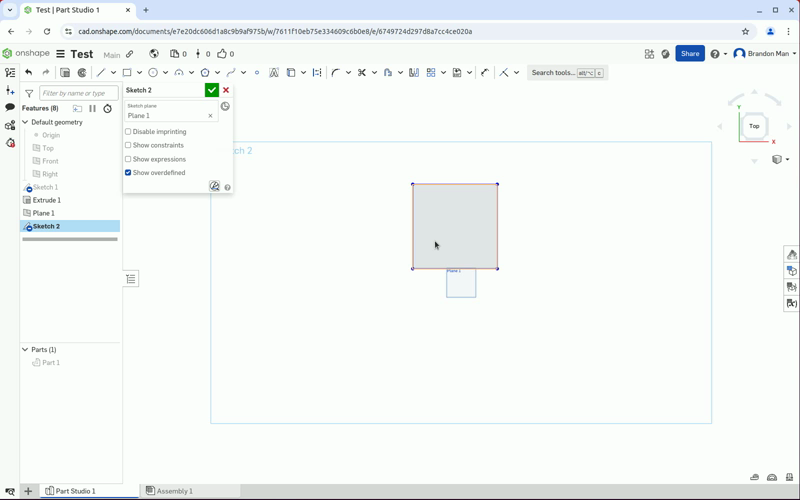
mouse_move(73, 352)
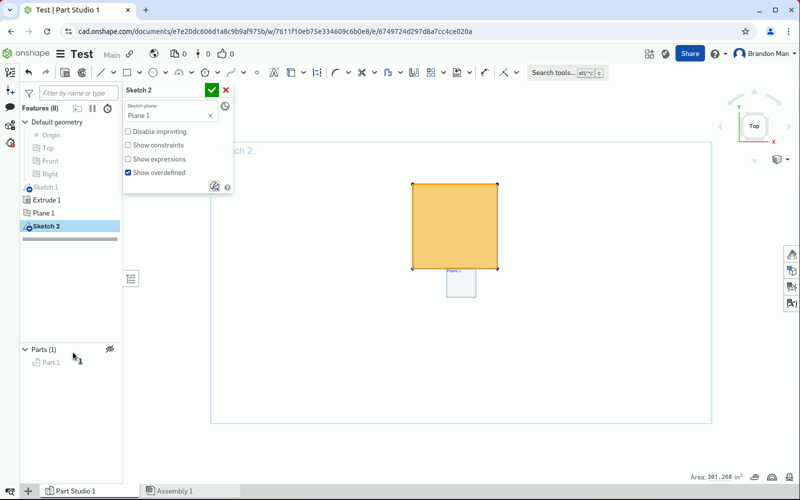
key(shift+y)
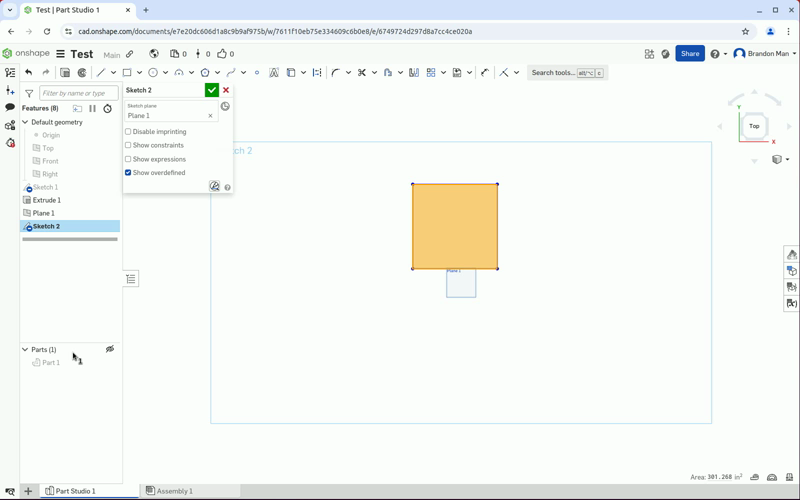
key(shift+e)
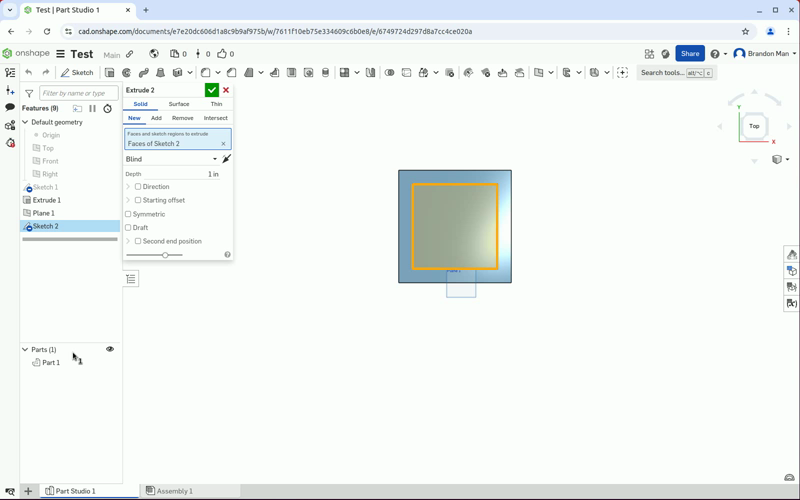
mouse_move(143, 106)
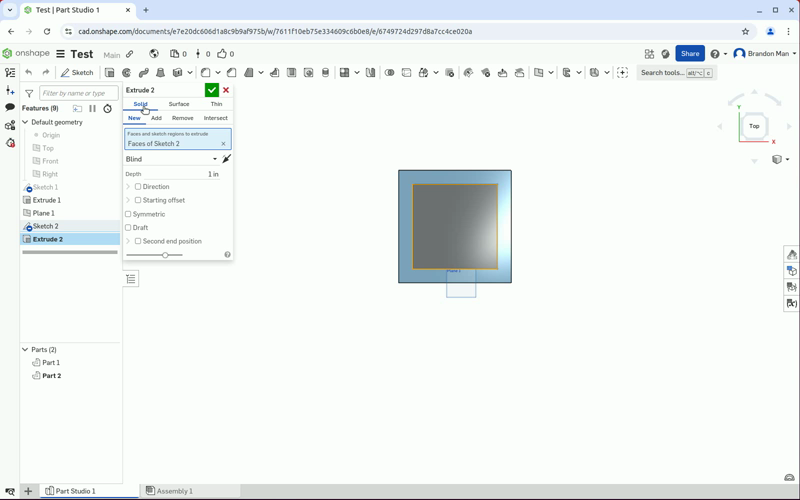
click(143, 106)
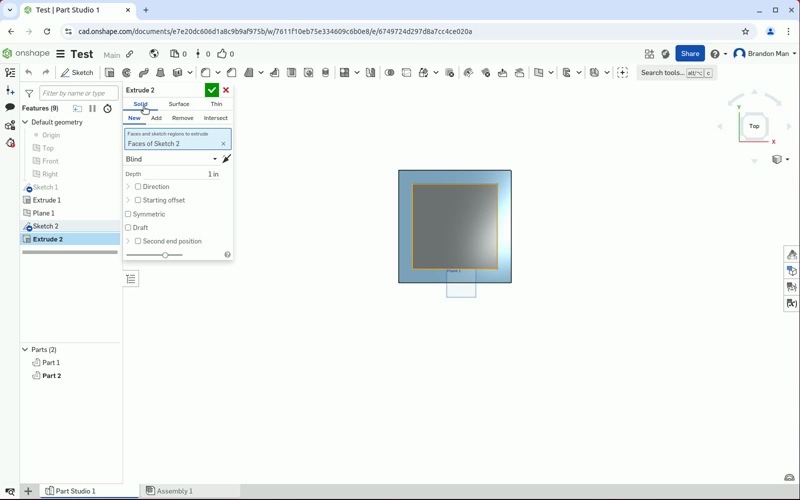
mouse_move(186, 120)
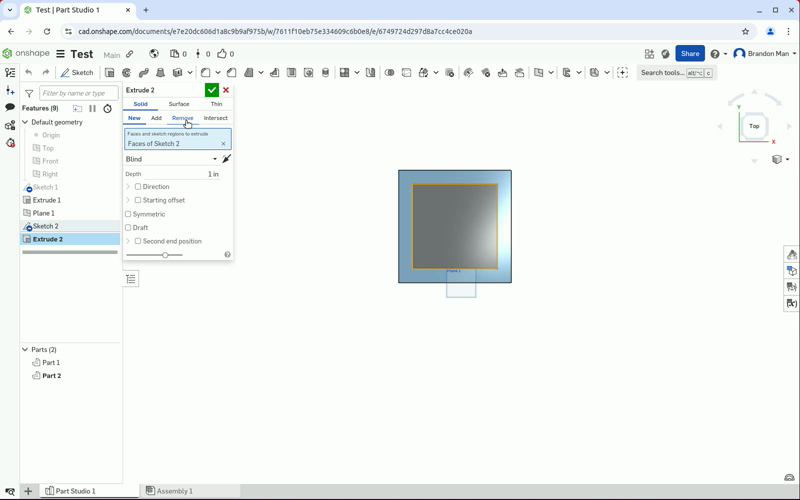
click(186, 120)
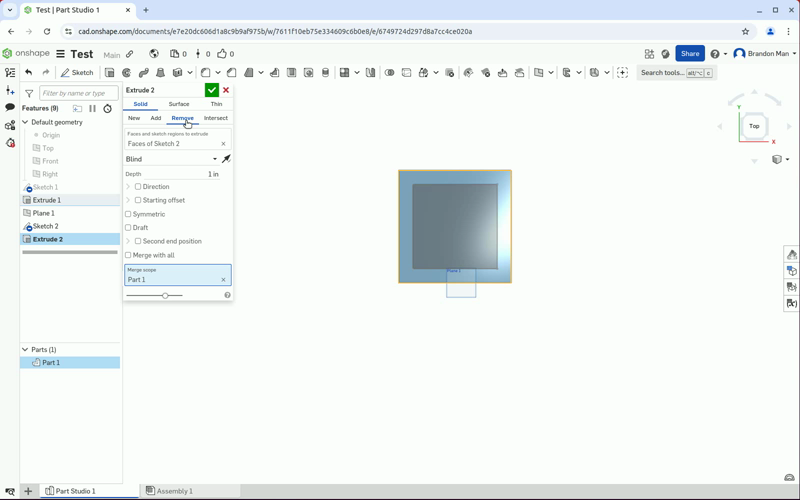
key(tab, 4)
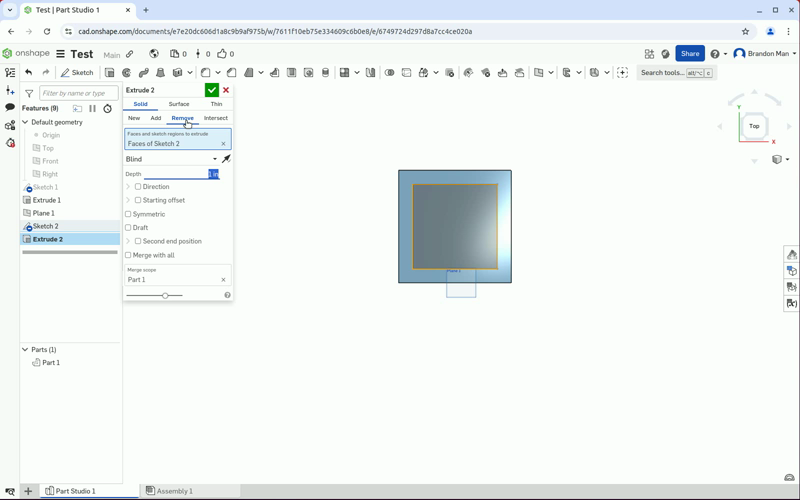
text(17.331)
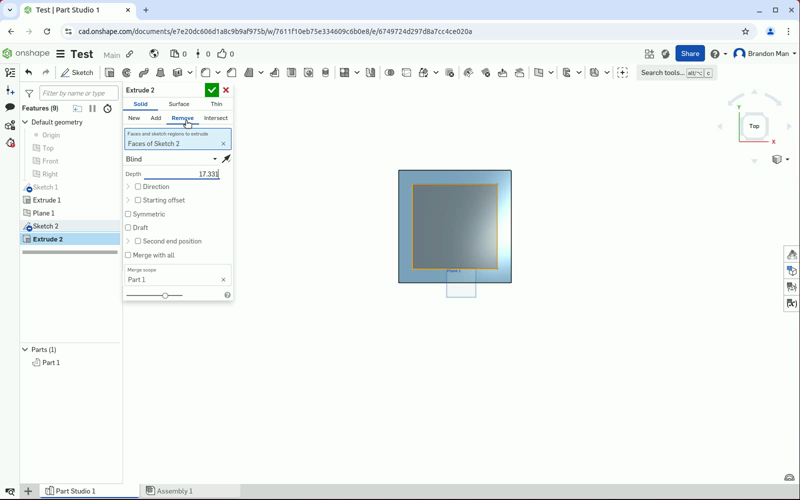
key(tab, 6)
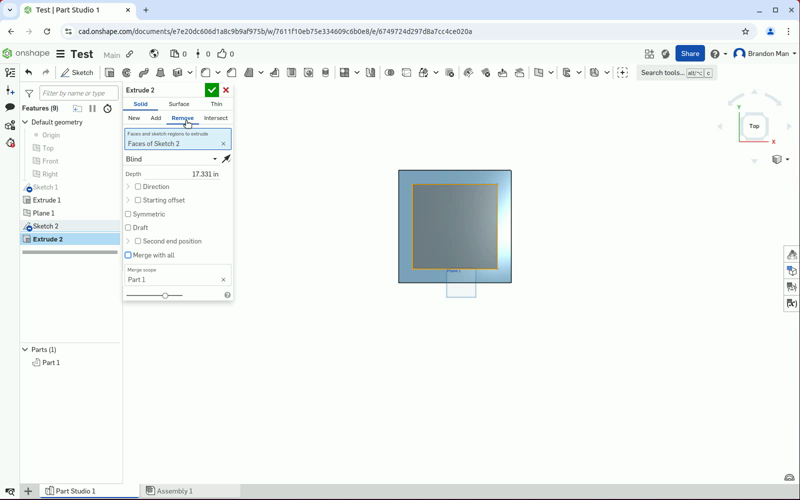
key(space)
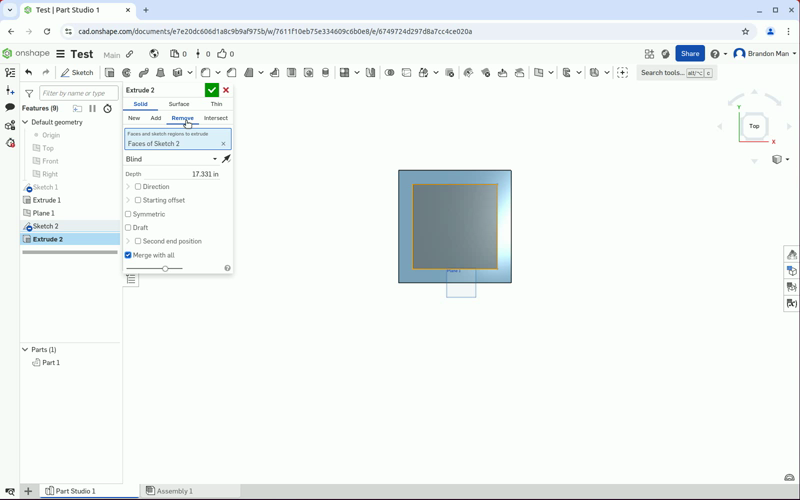
key(enter)
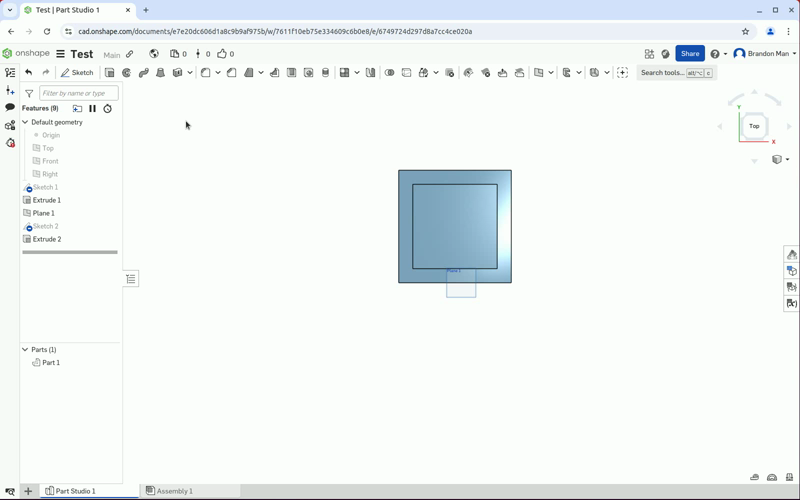
key(shift+h)
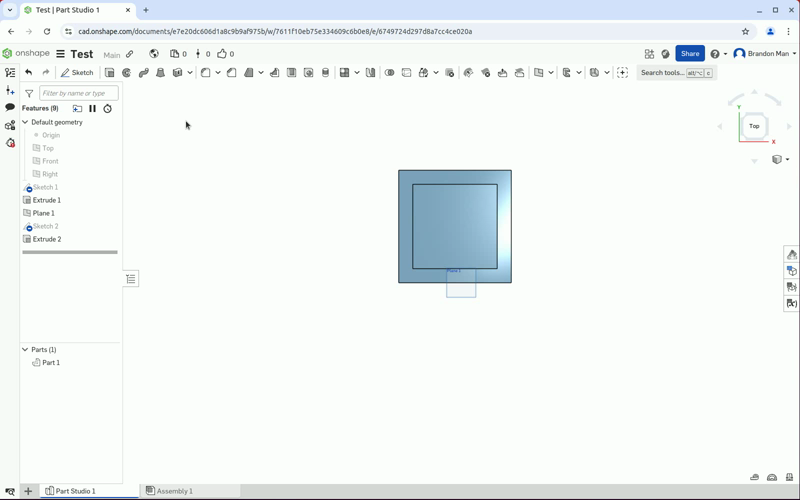
key(shift+h)
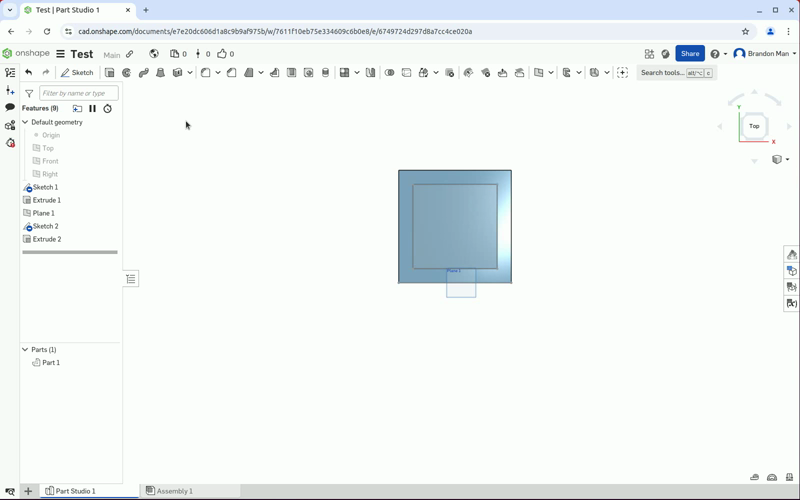
key(shift+7)
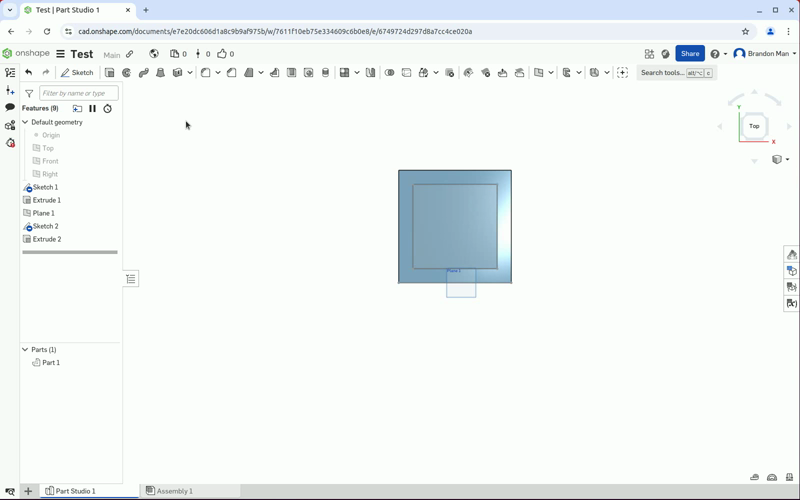
key(up, 3)
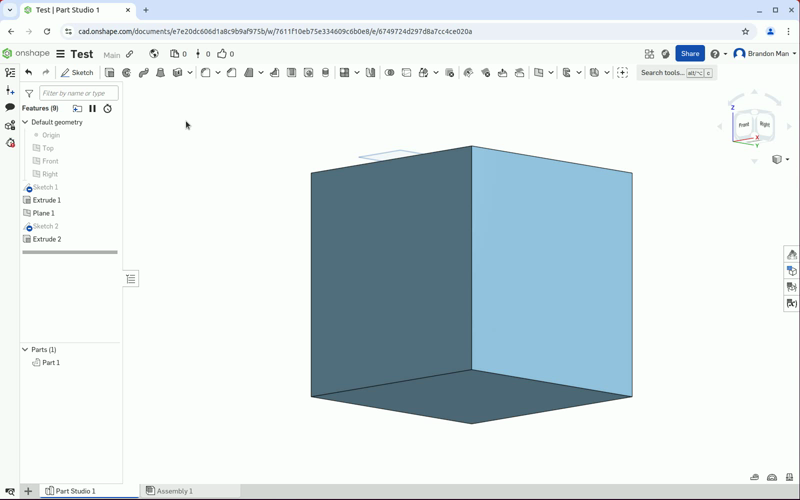
key(left, 3)
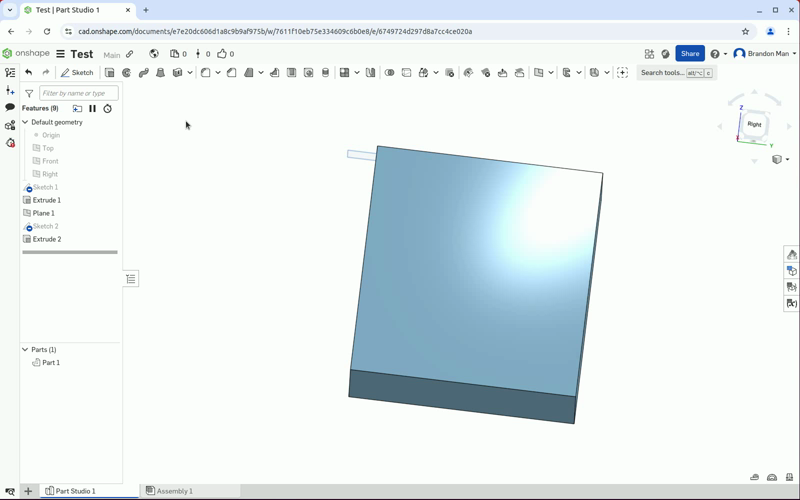
key(right, 3)
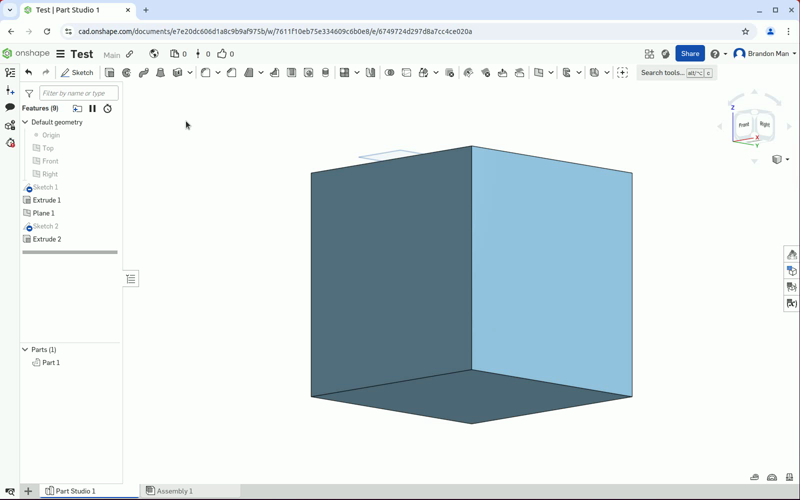
key(down, 3)
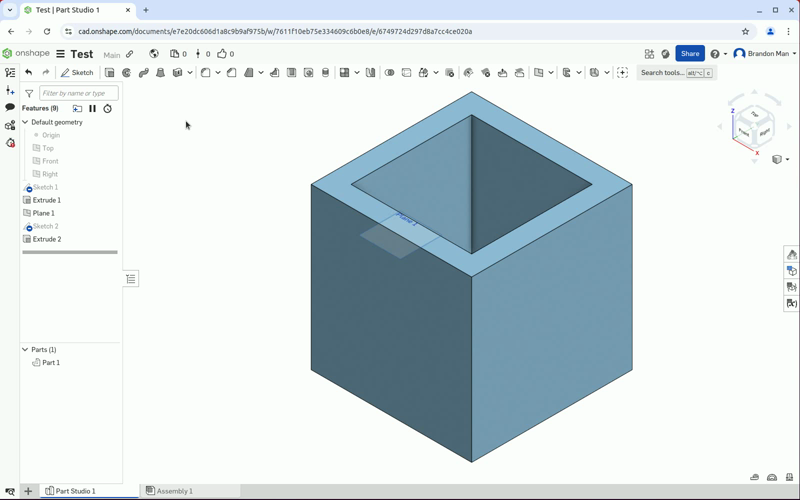
mouse_move(73, 189)
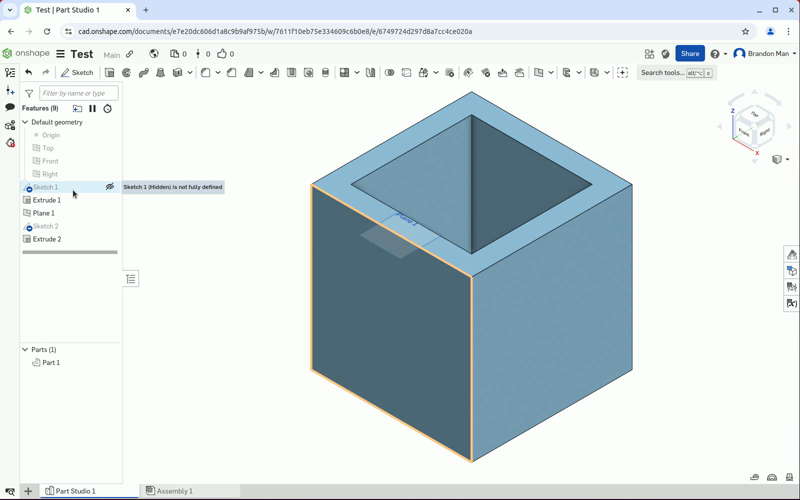
click(73, 189)